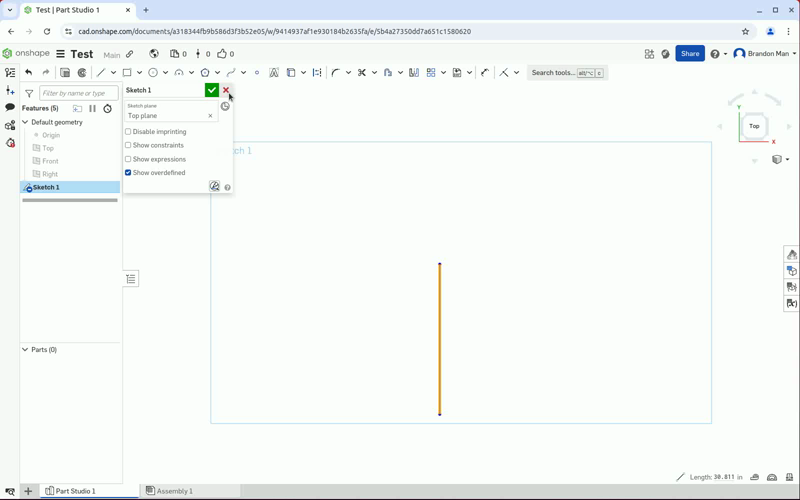
key(shift+h)
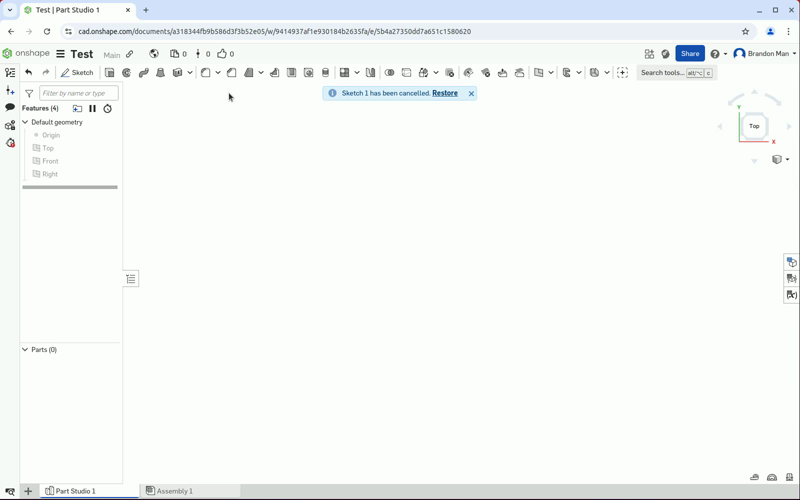
mouse_move(73, 352)
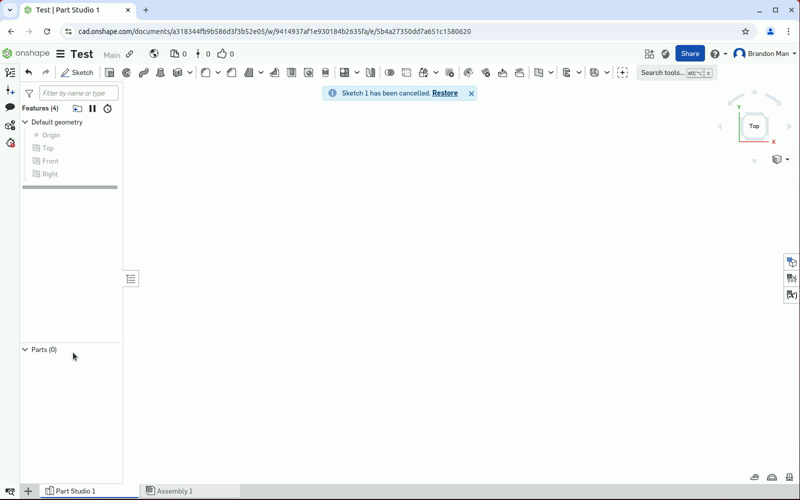
key(y)
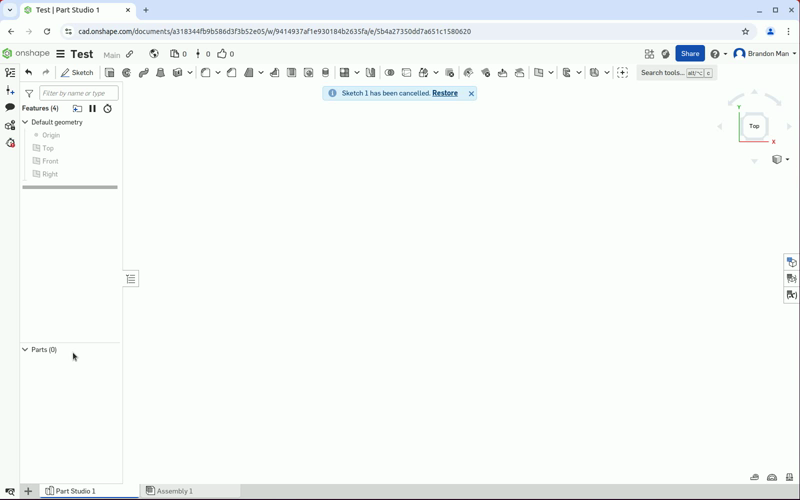
key(shift+p)
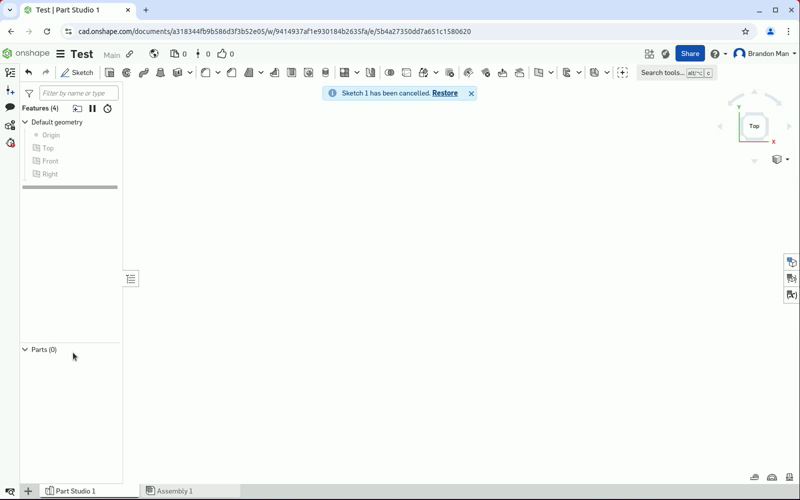
key(space)
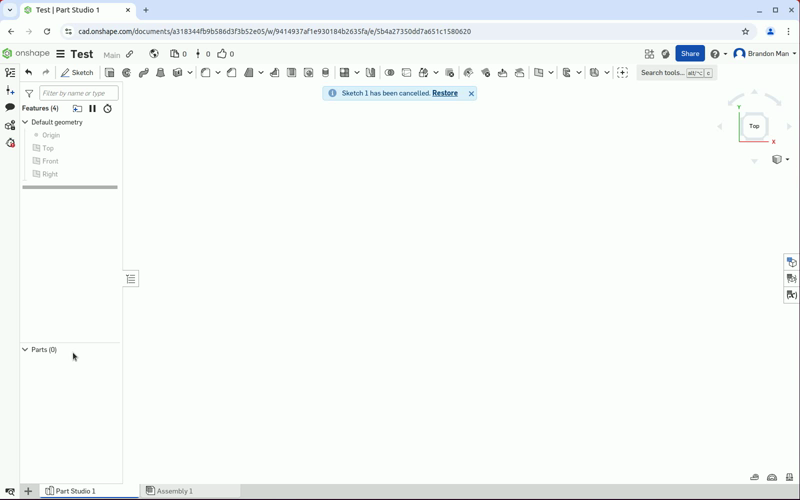
key_down(shift)
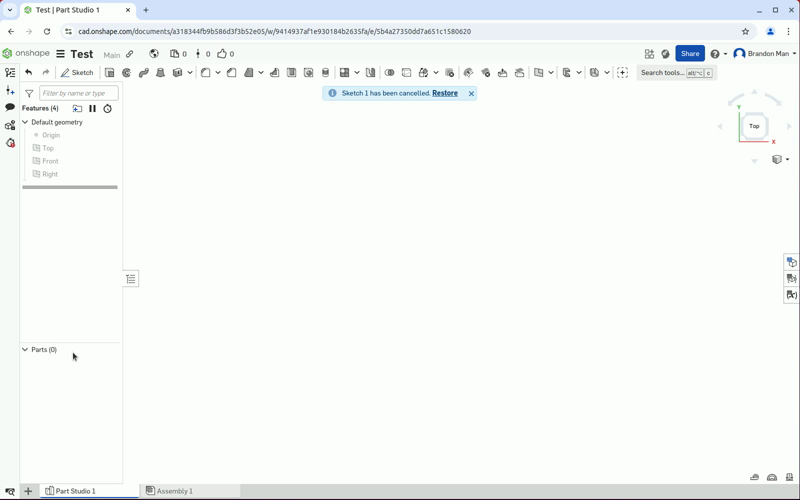
key(up)
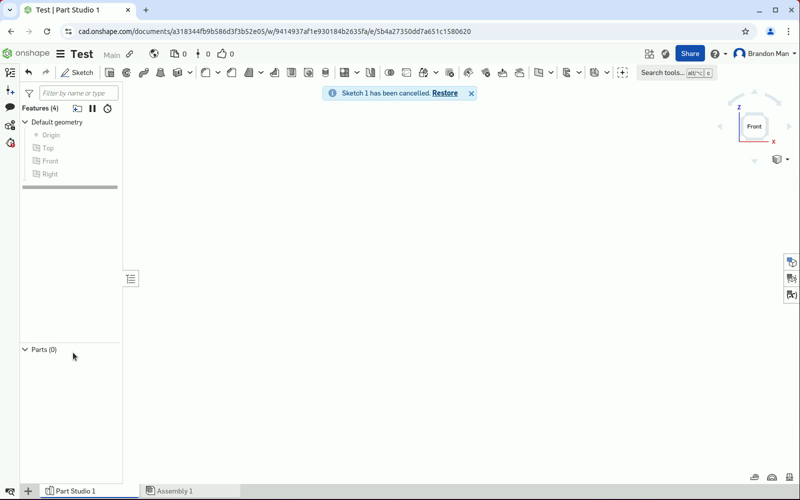
key_up(shift)
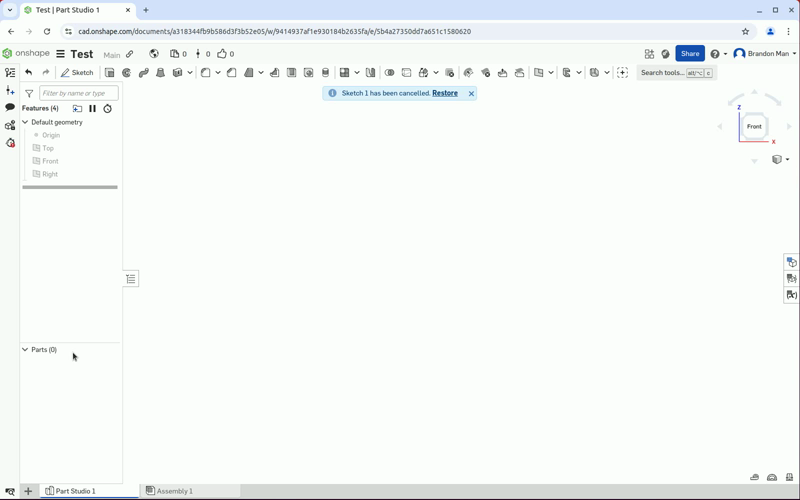
mouse_move(73, 352)
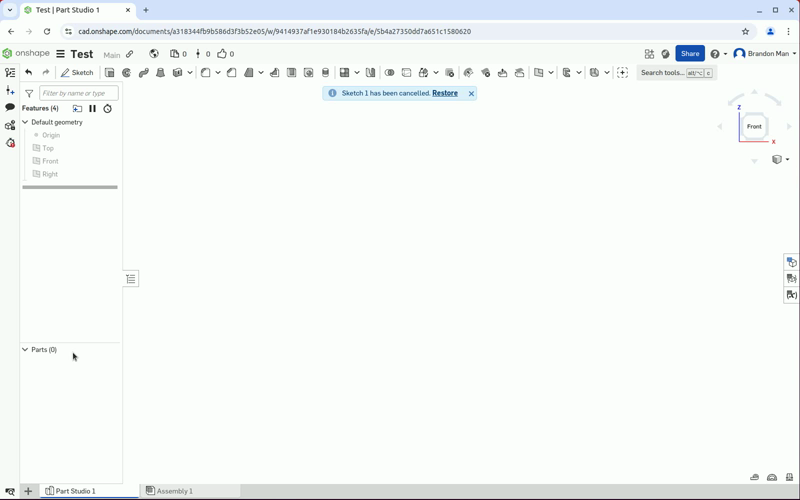
key(shift+y)
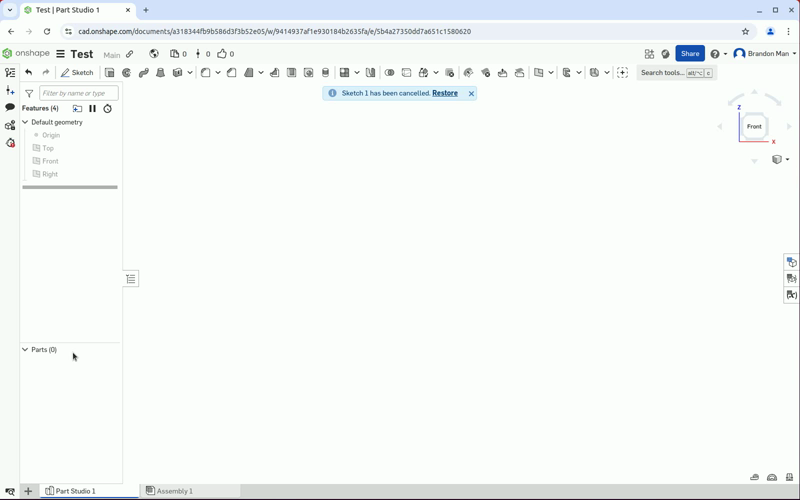
key(shift+s)
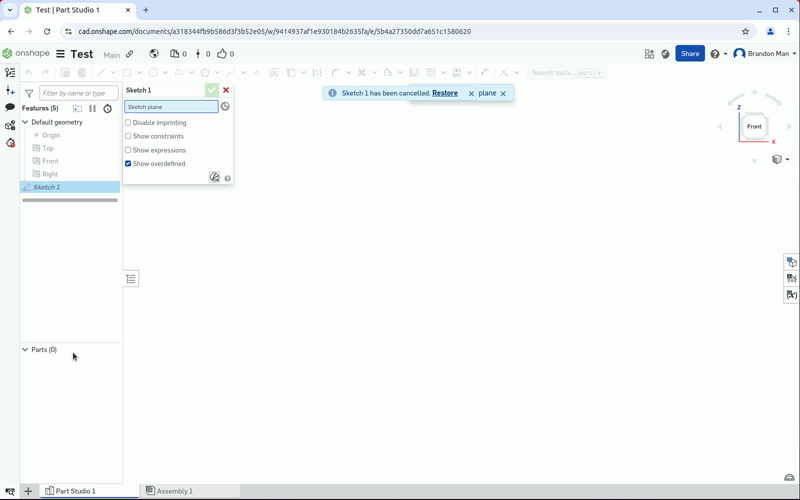
mouse_move(73, 163)
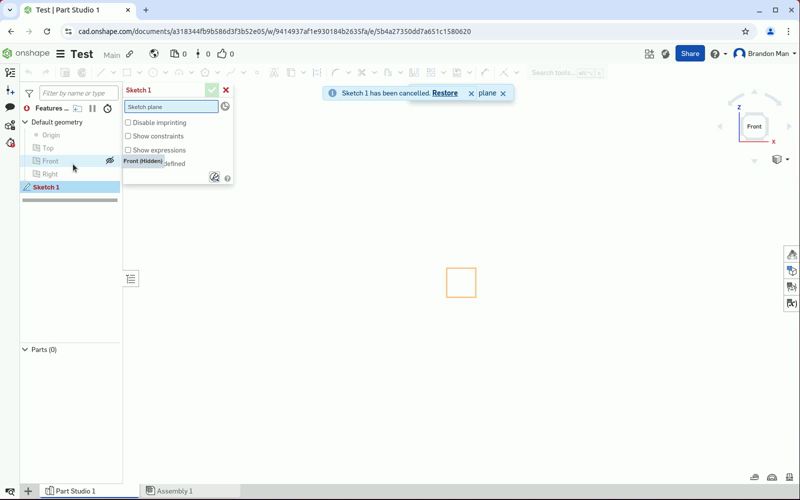
click(73, 163)
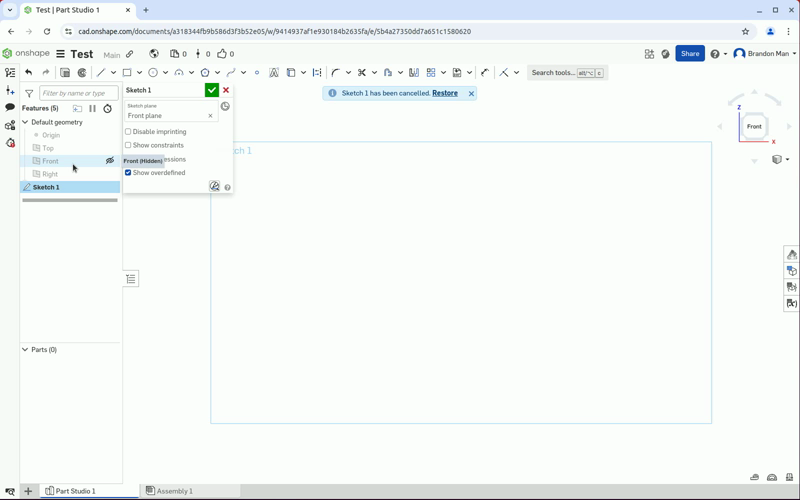
mouse_move(73, 352)
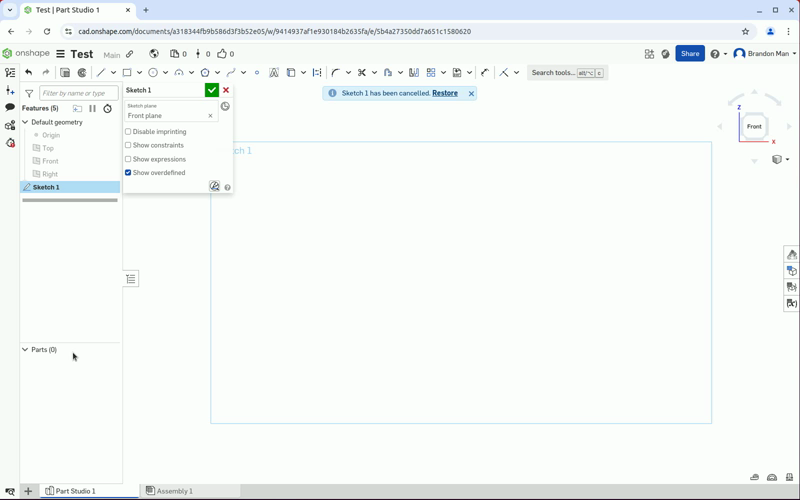
key(y)
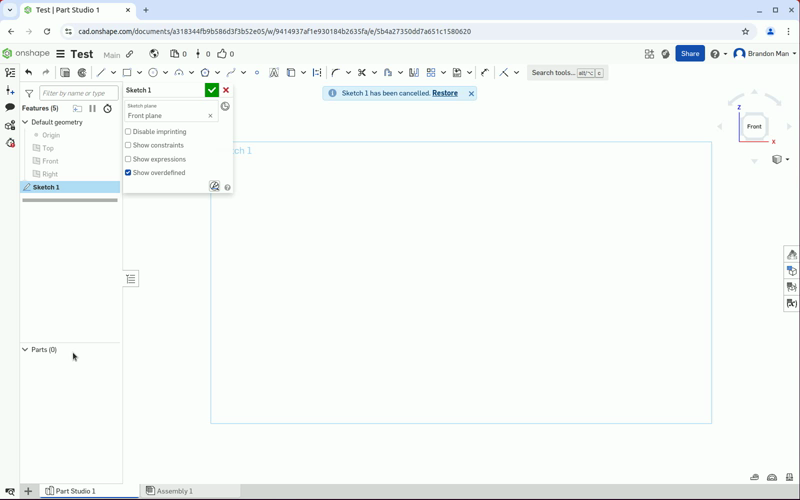
key(l)
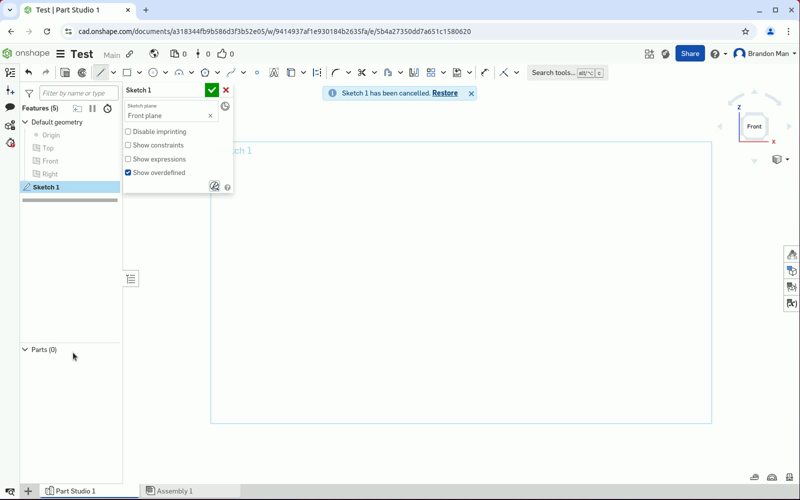
key_down(shift)
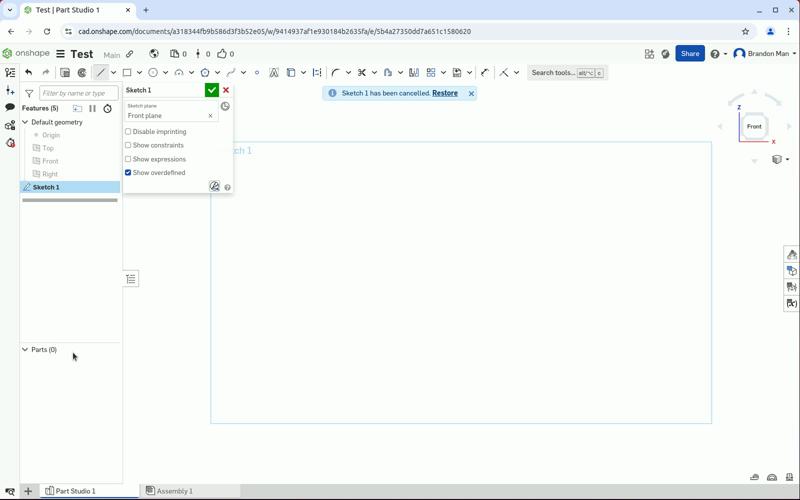
mouse_move(460, 282)
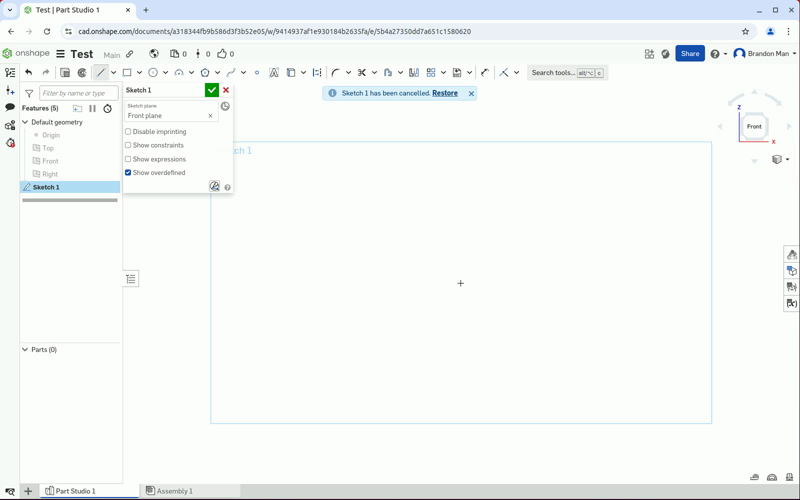
click(460, 282)
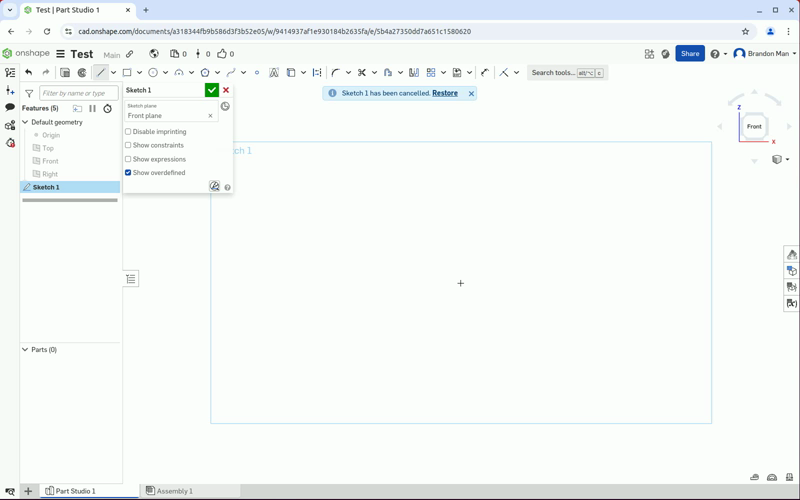
key_up(shift)
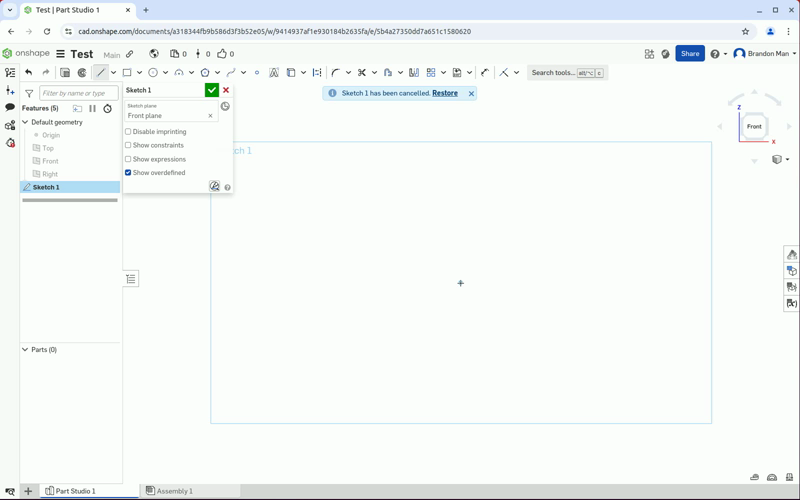
key_down(shift)
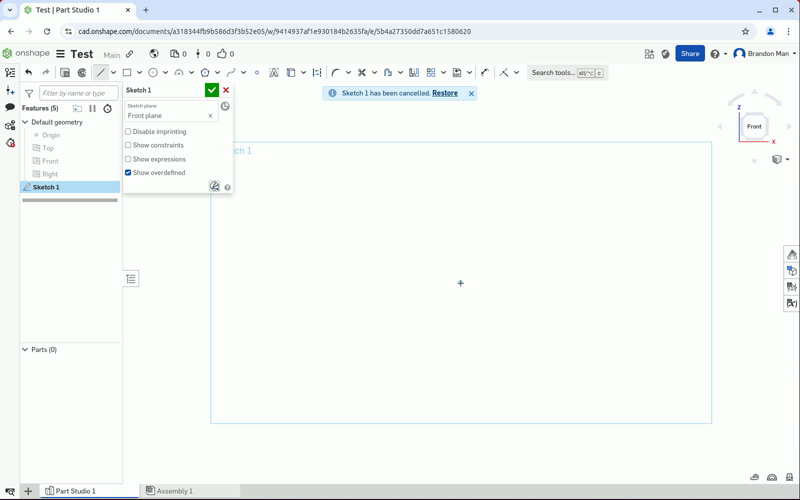
mouse_move(490, 282)
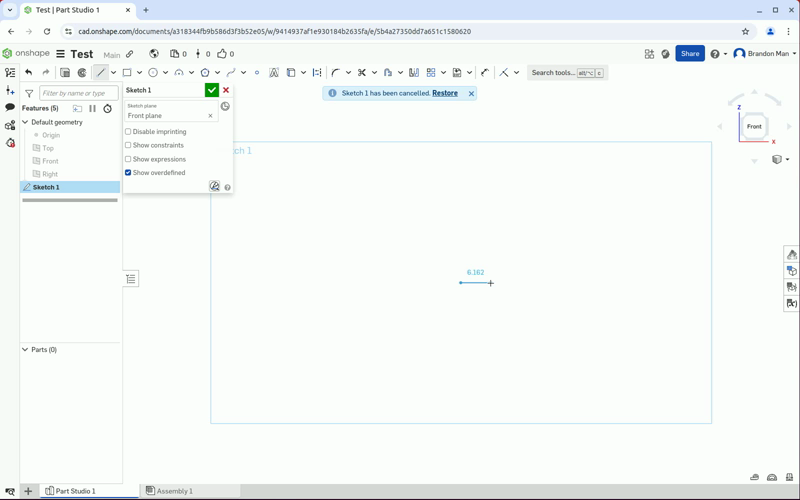
mouse_move(511, 282)
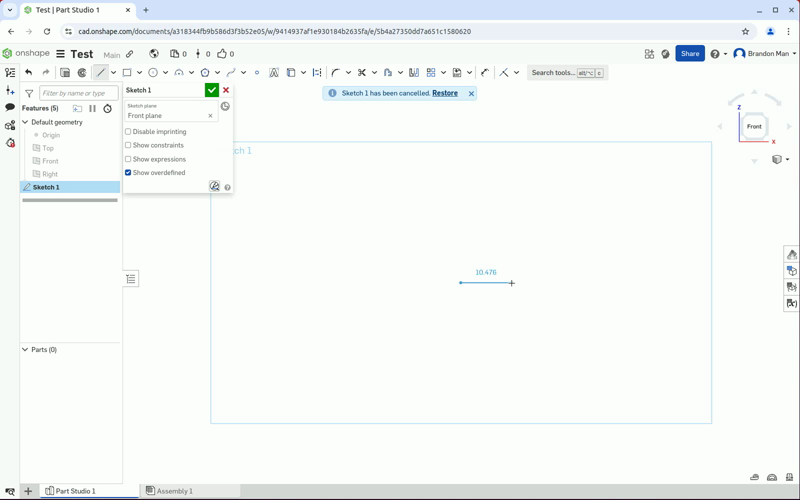
click(511, 282)
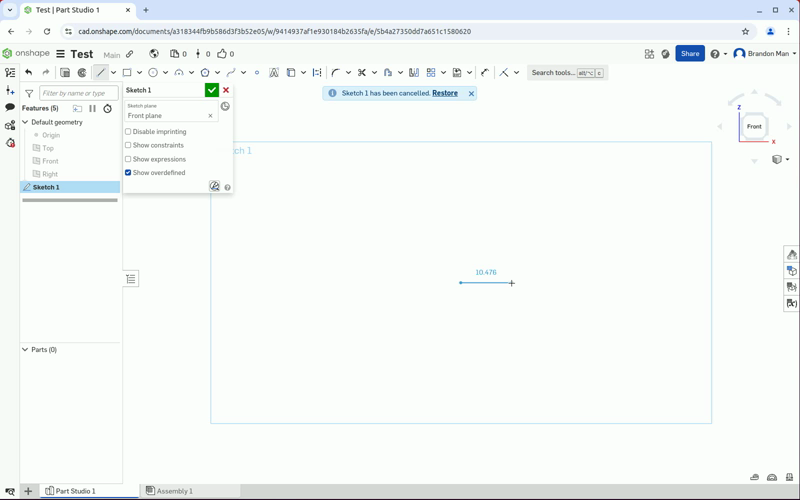
key_up(shift)
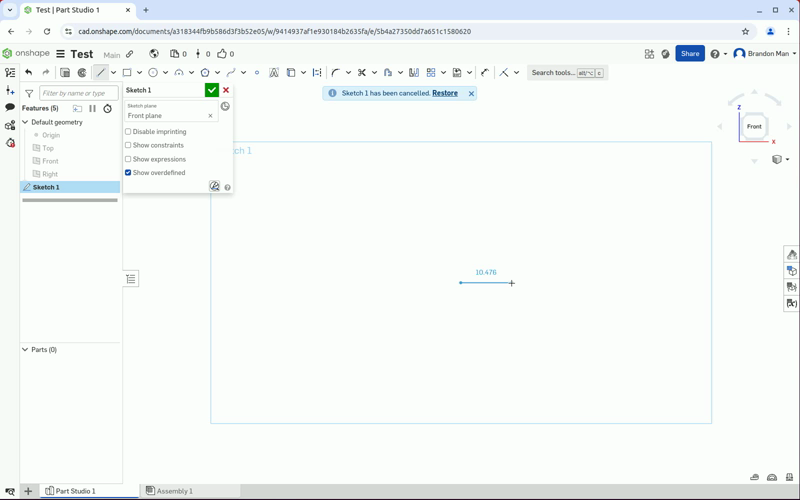
key_down(shift)
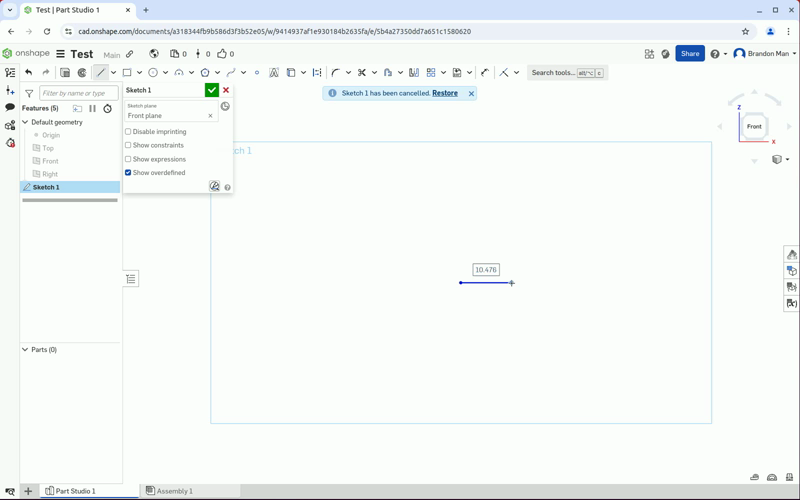
mouse_move(541, 282)
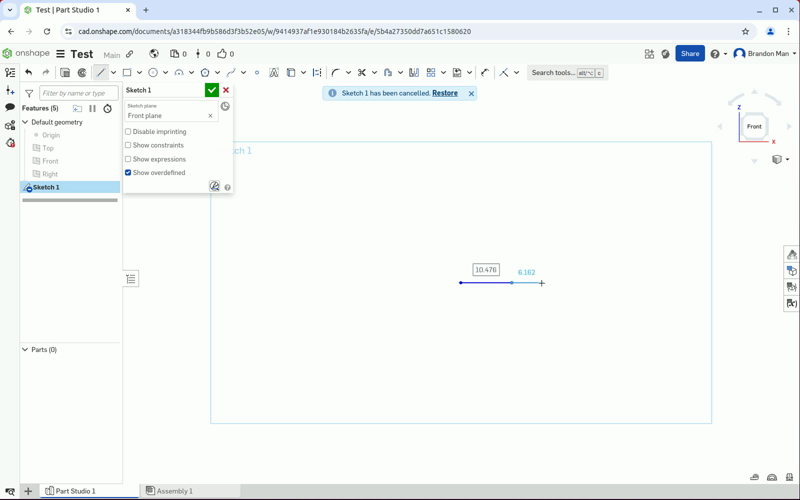
mouse_move(511, 243)
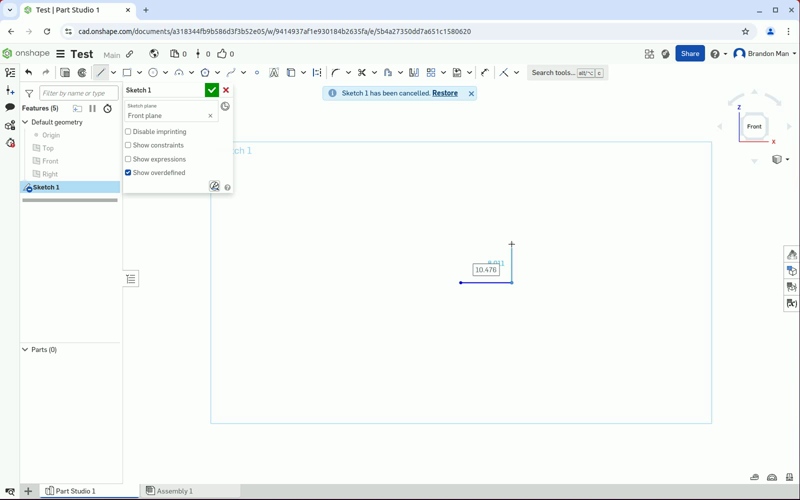
click(511, 243)
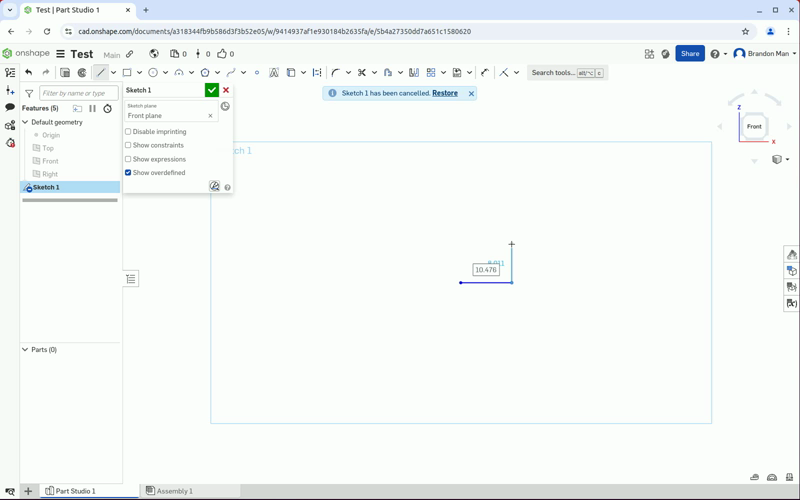
key_up(shift)
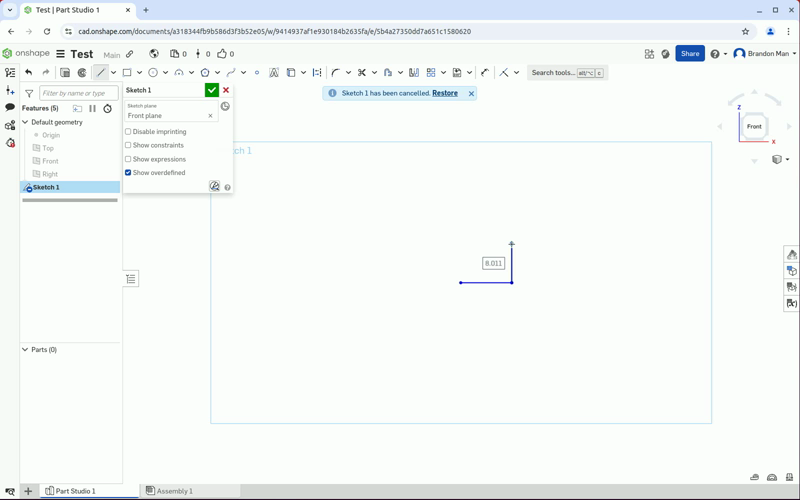
key_down(shift)
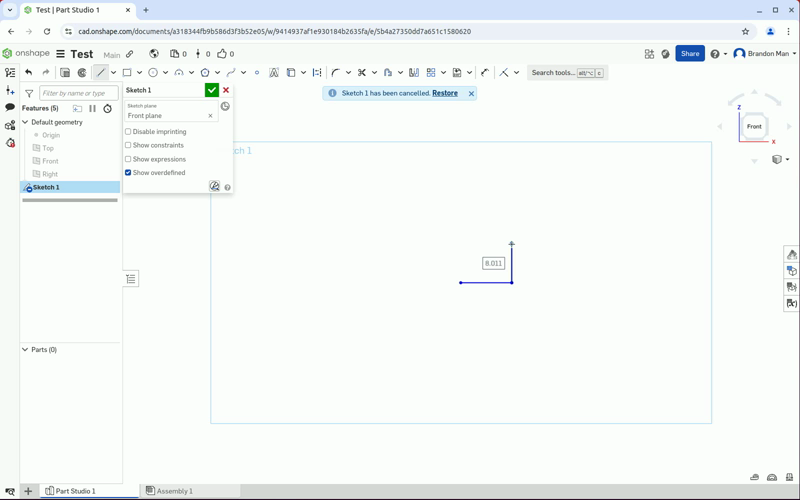
mouse_move(541, 243)
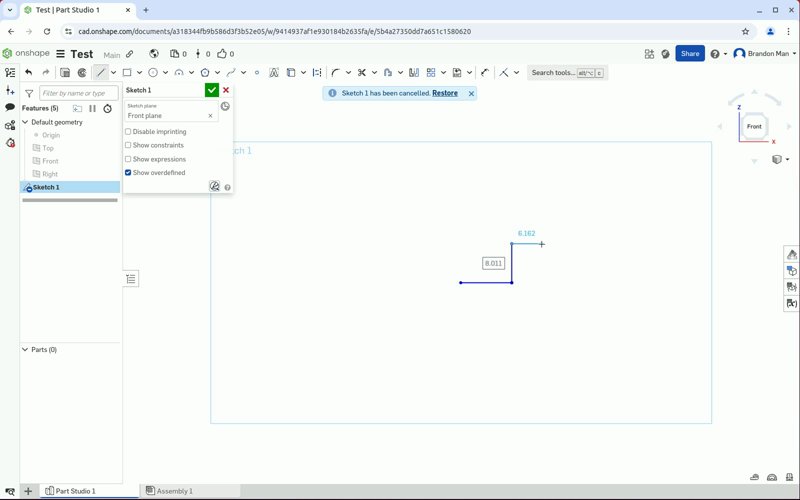
mouse_move(460, 243)
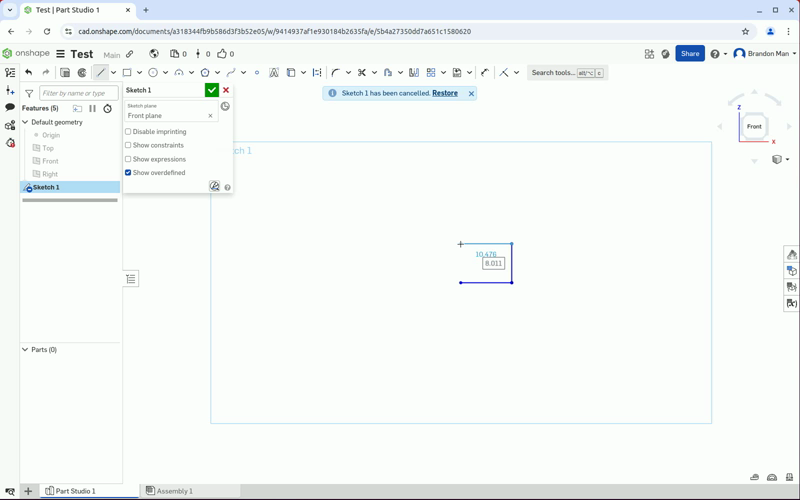
click(460, 243)
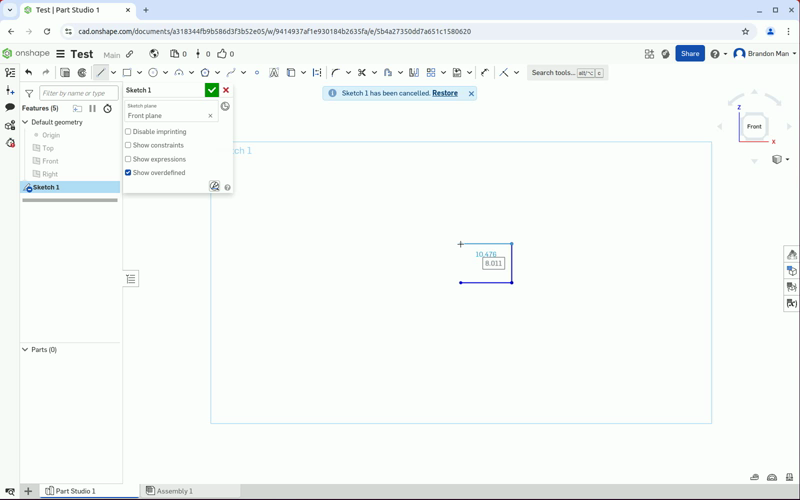
key_up(shift)
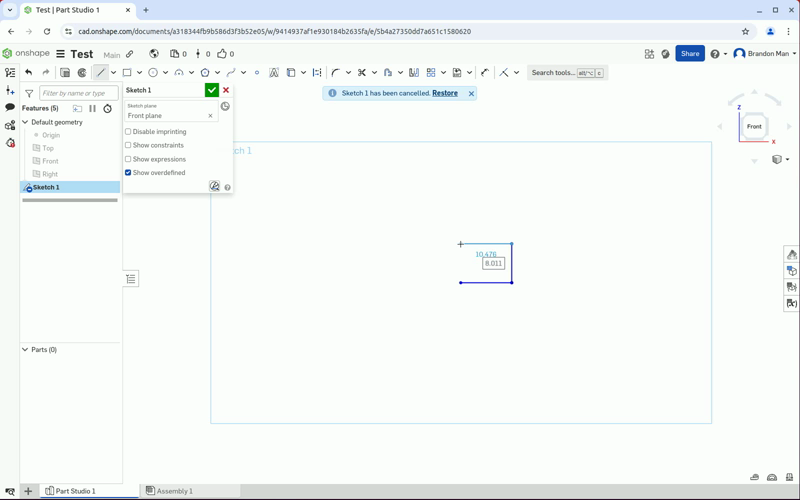
mouse_move(490, 243)
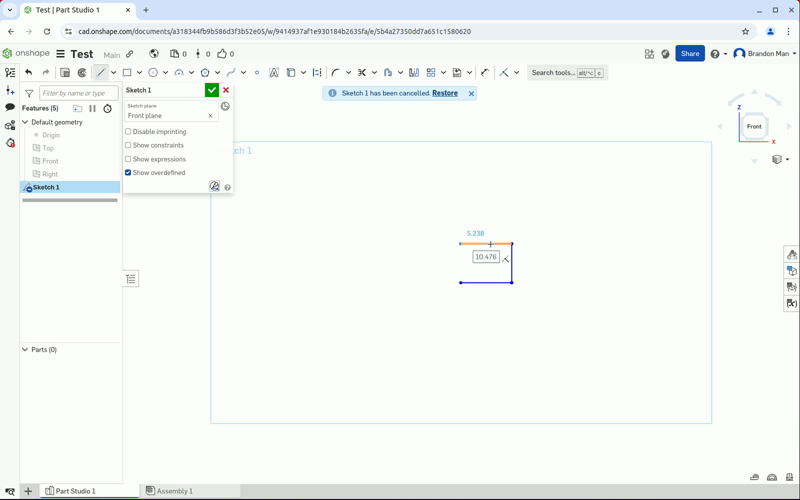
key_down(shift)
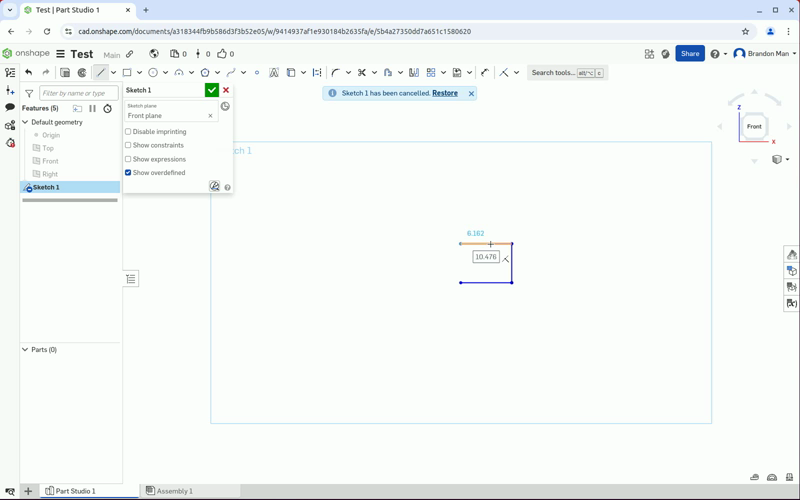
mouse_move(460, 282)
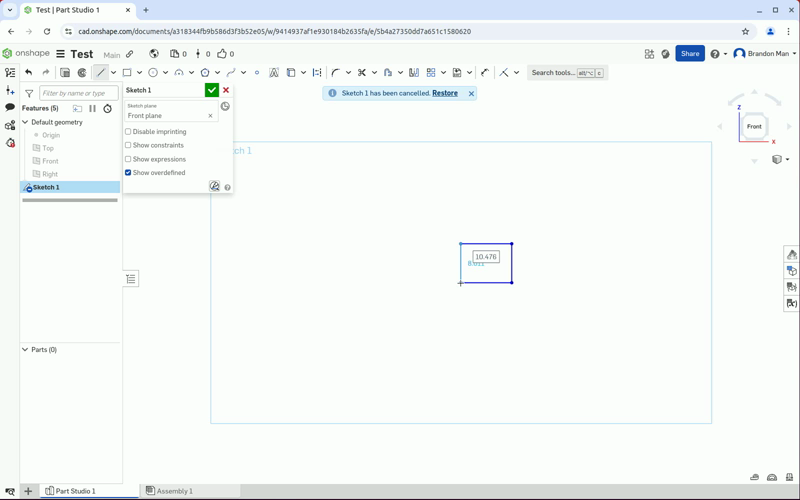
key_up(shift)
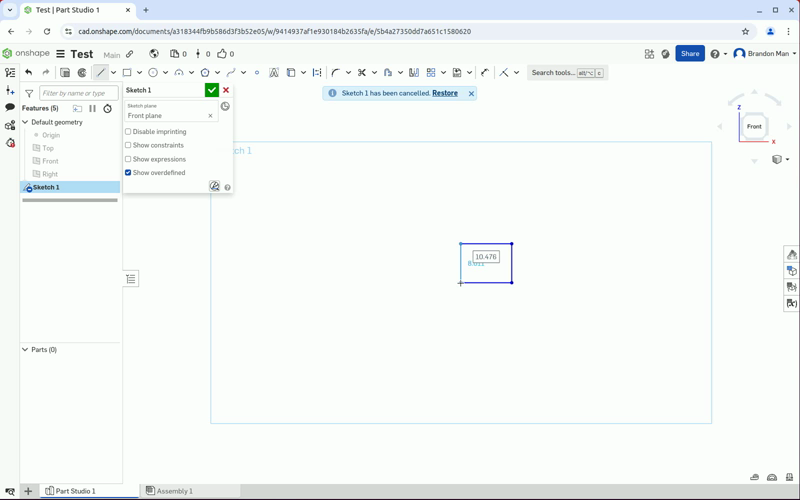
click(460, 282)
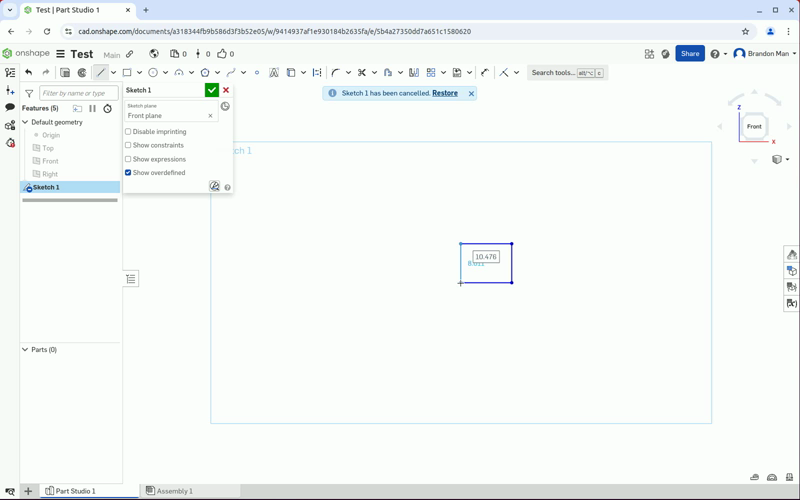
key(esc)
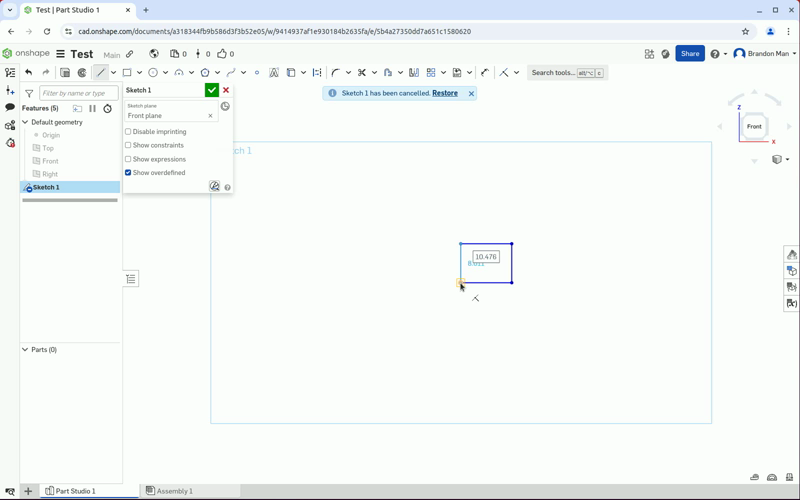
mouse_move(498, 279)
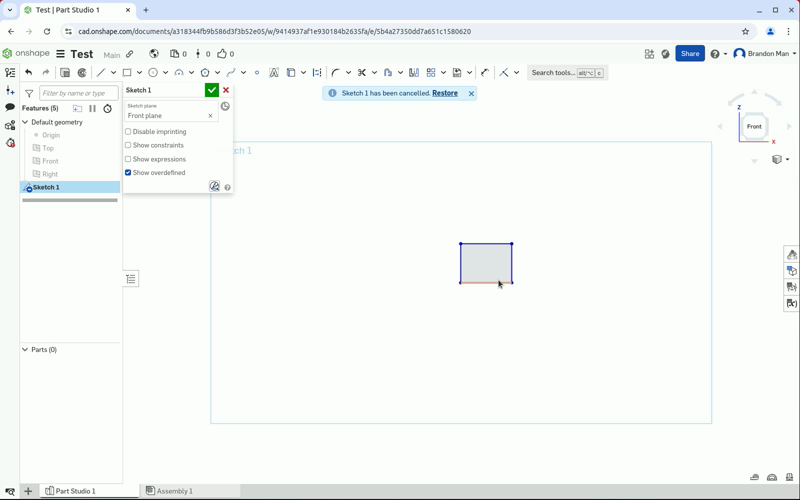
click(498, 279)
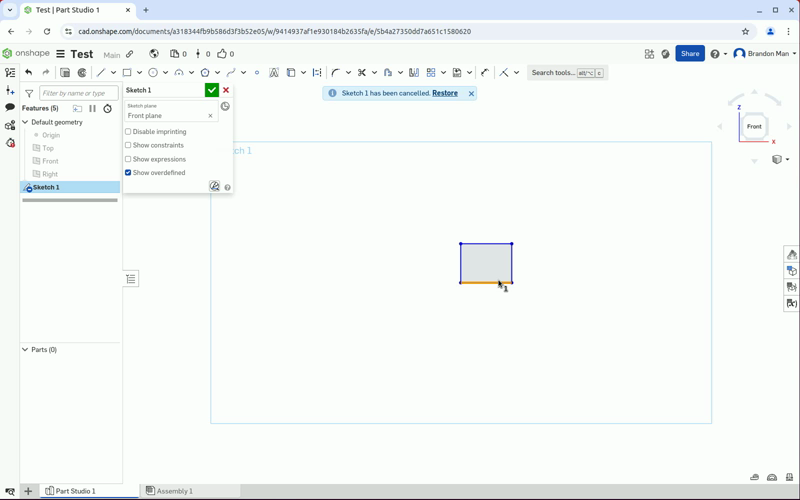
mouse_move(73, 352)
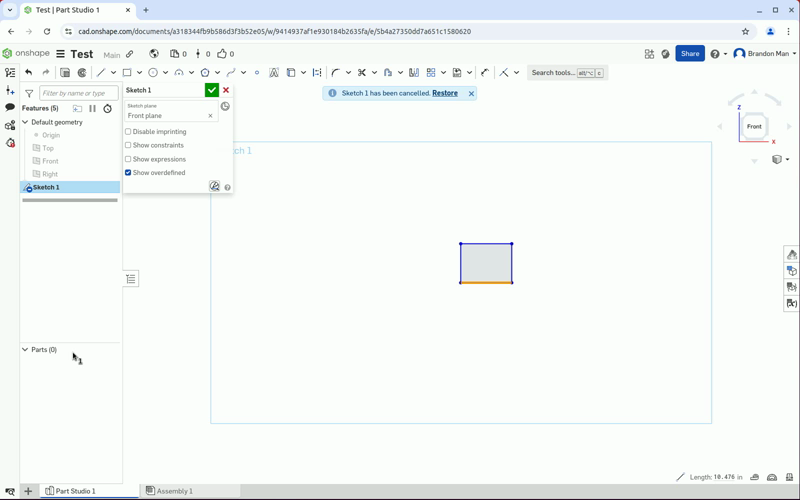
key(shift+y)
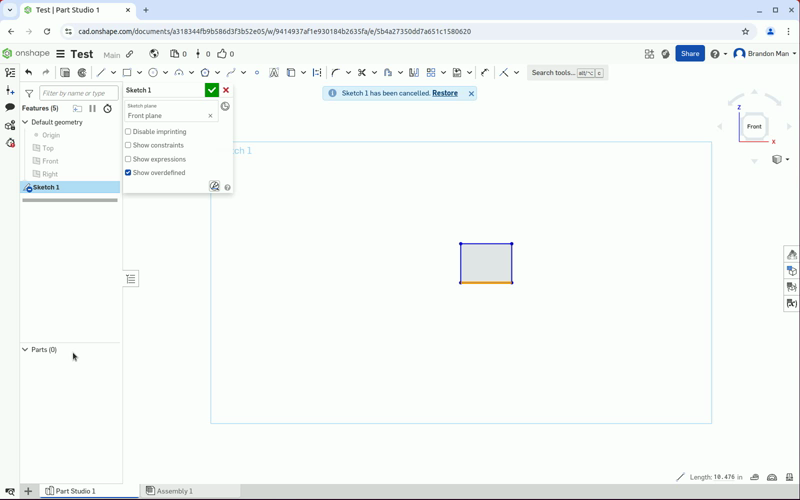
key(shift+e)
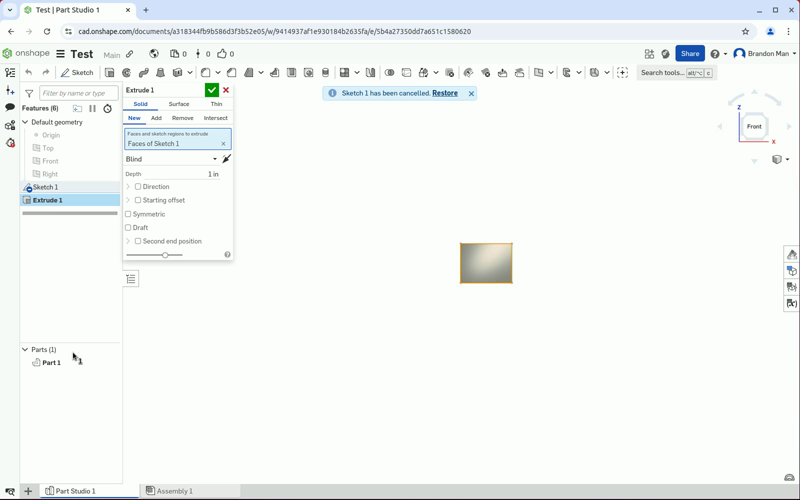
mouse_move(143, 106)
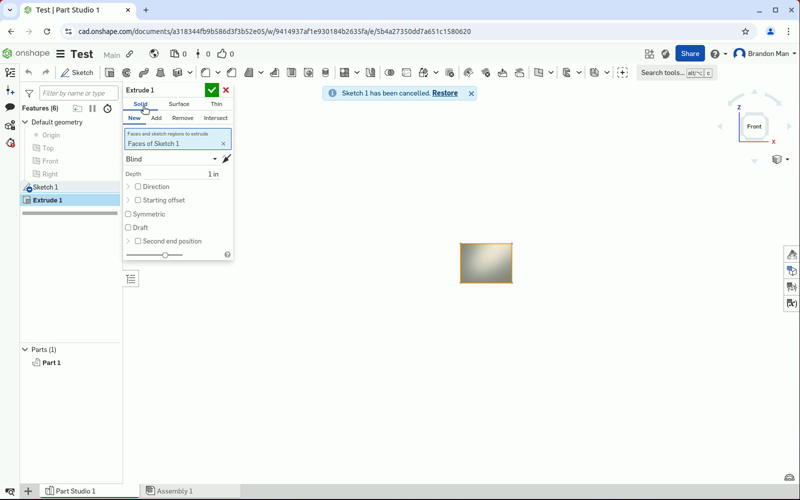
click(143, 106)
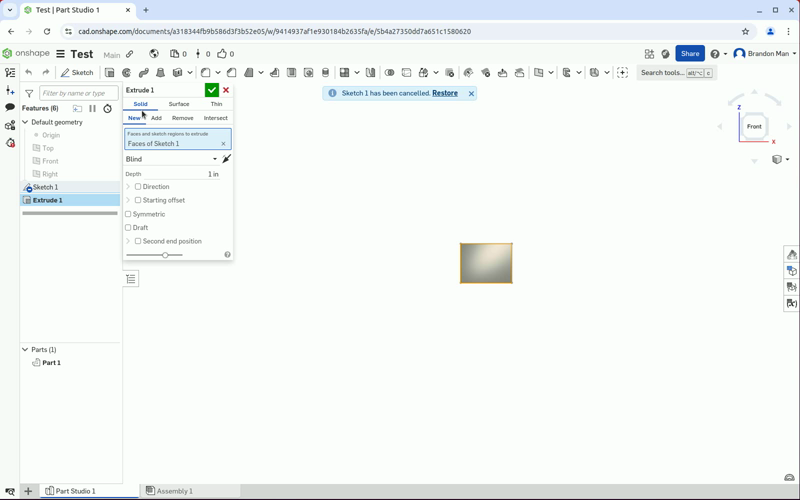
mouse_move(137, 120)
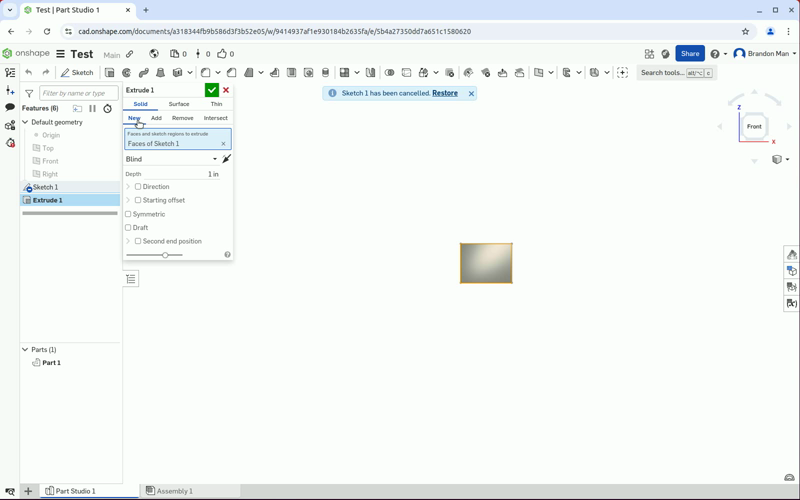
click(137, 120)
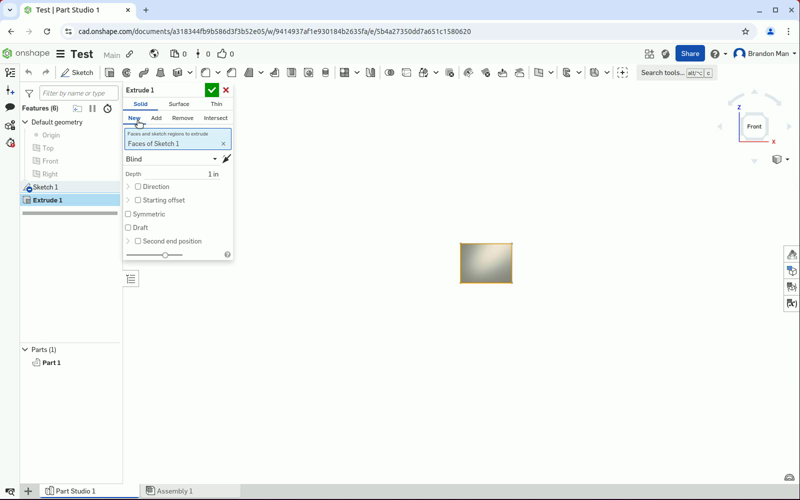
key(tab, 4)
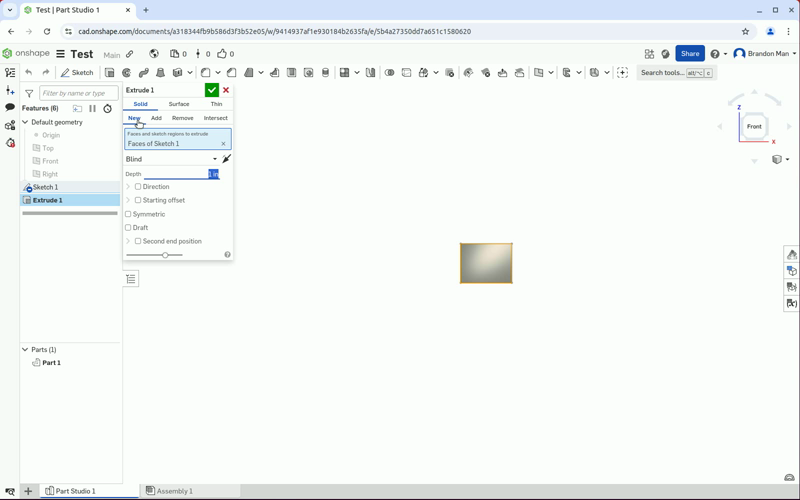
text(13.961)
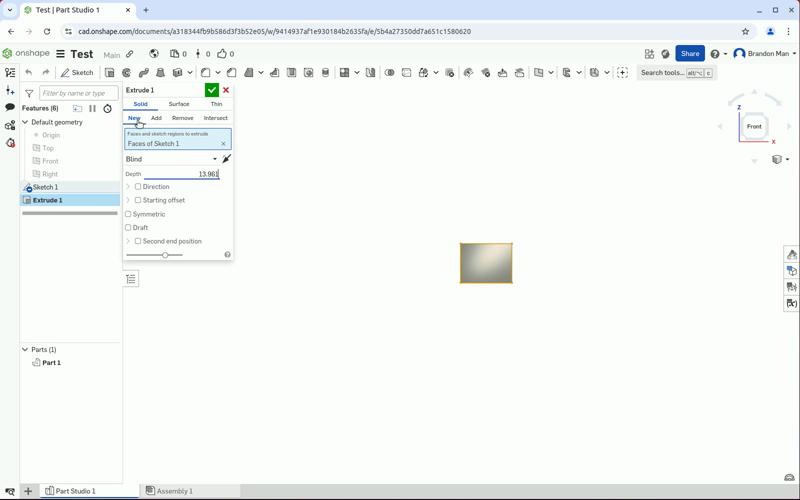
key(enter)
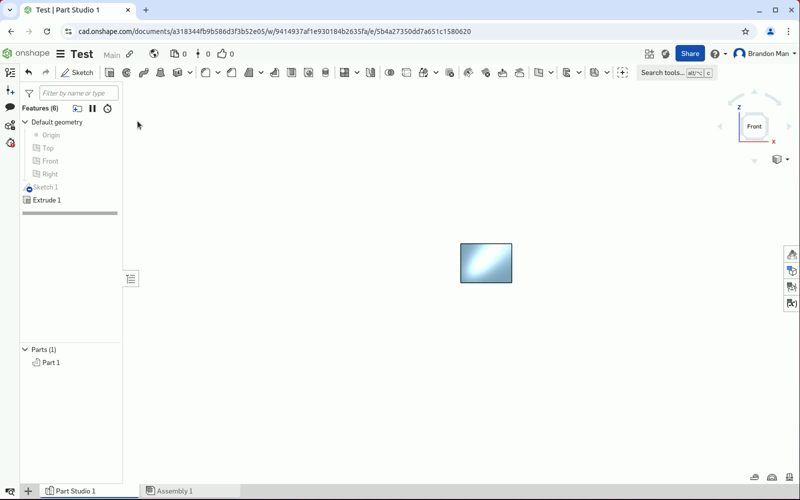
key(shift+h)
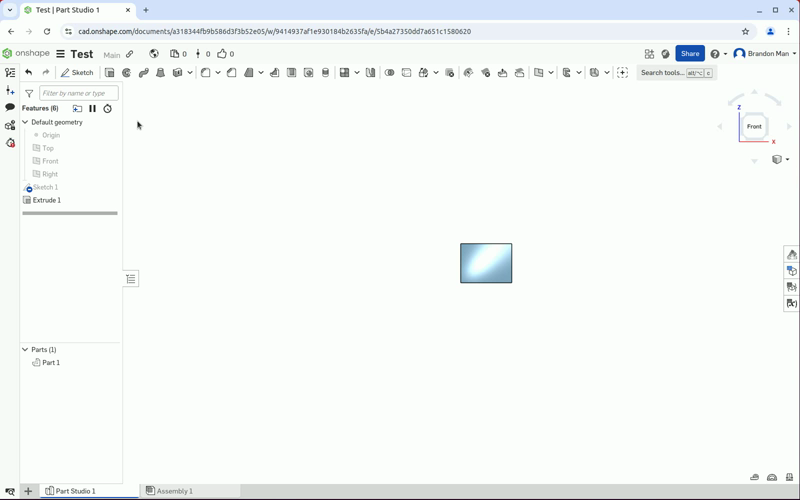
key(shift+h)
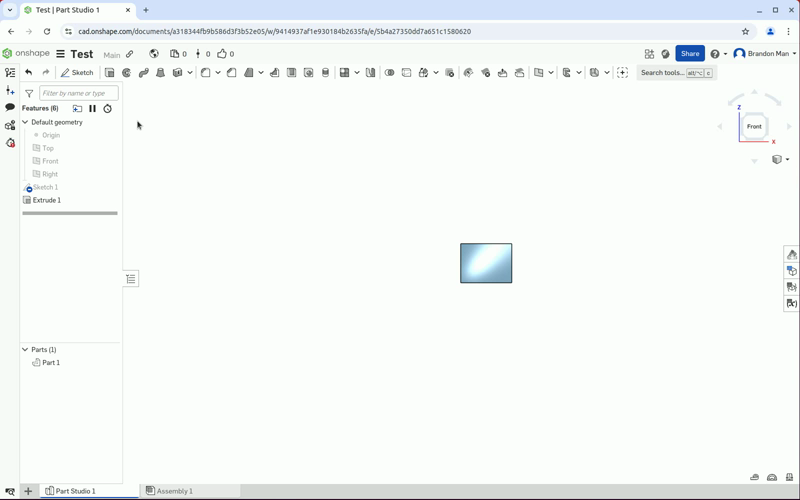
mouse_move(73, 189)
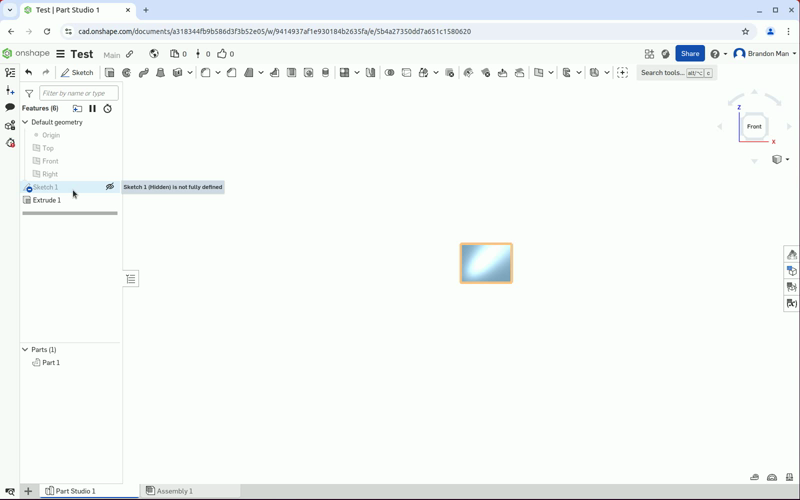
click(73, 189)
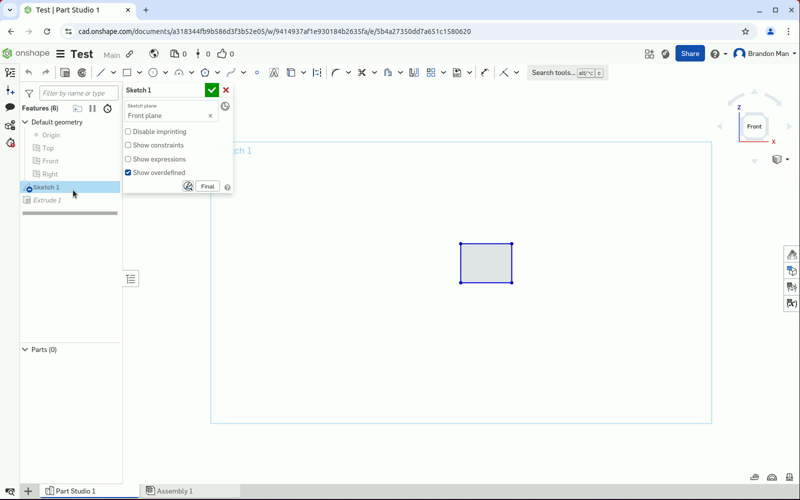
mouse_move(229, 92)
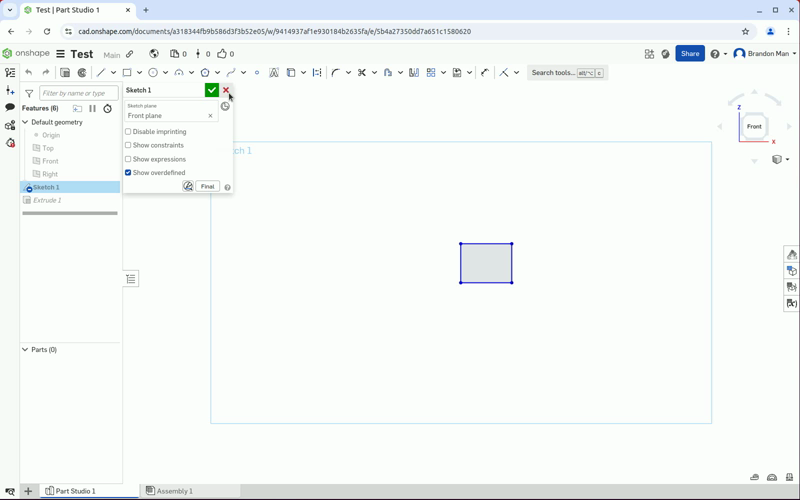
click(229, 92)
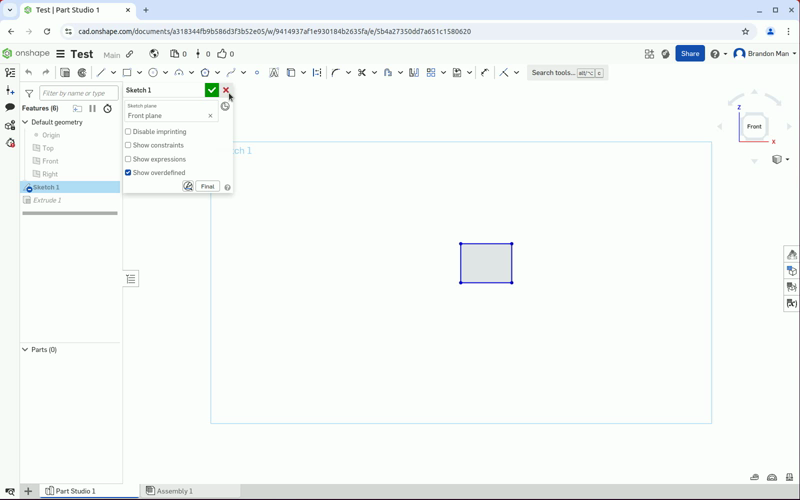
key(shift+s)
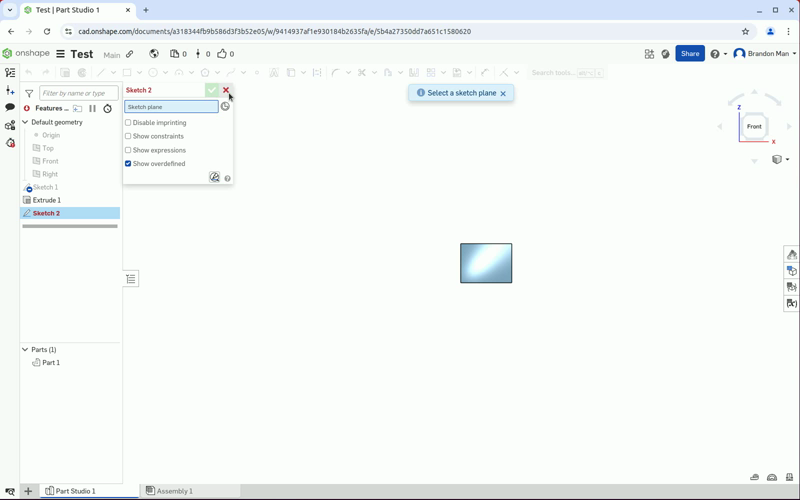
mouse_move(73, 163)
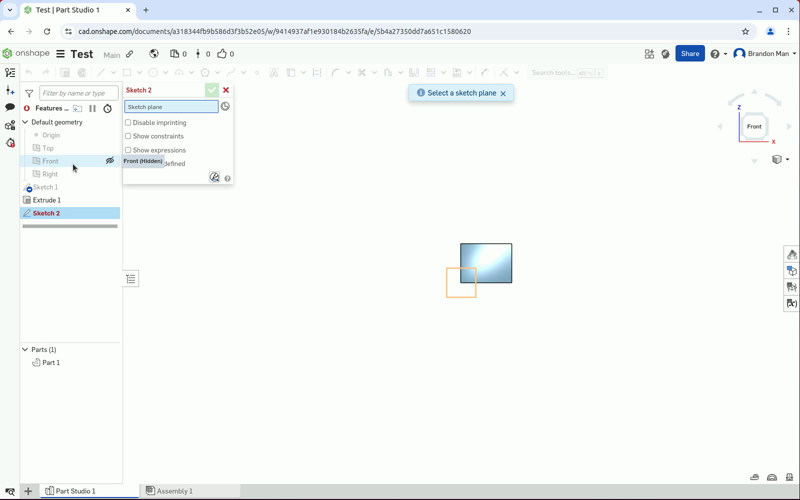
click(73, 163)
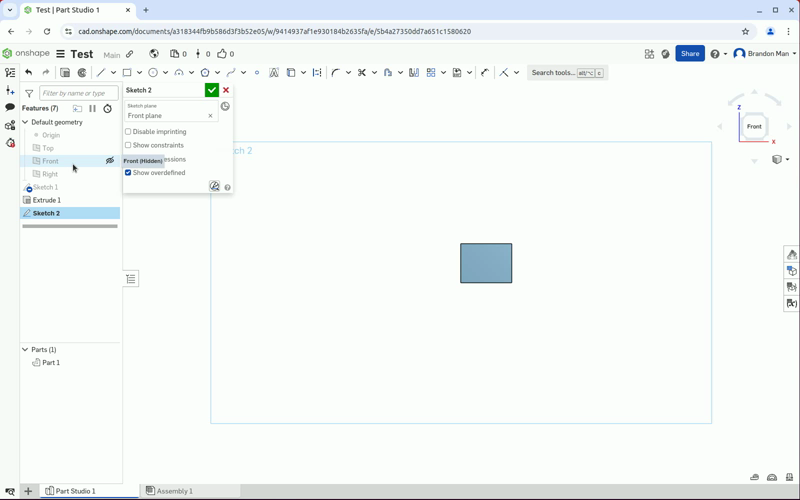
mouse_move(73, 352)
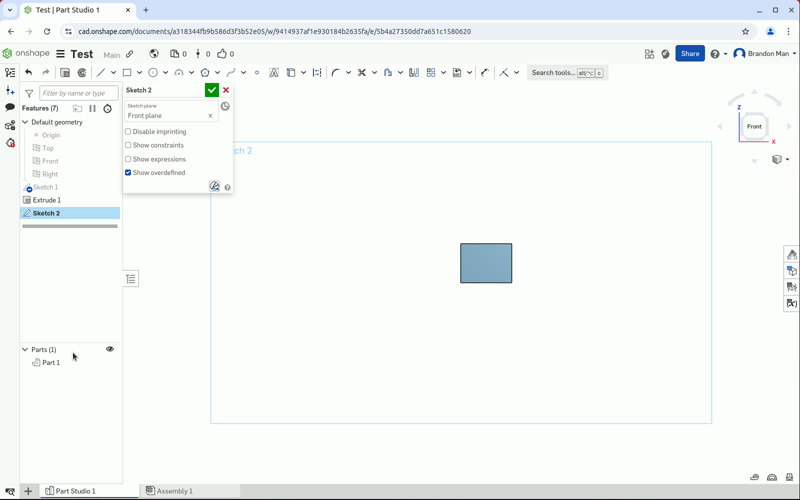
key(y)
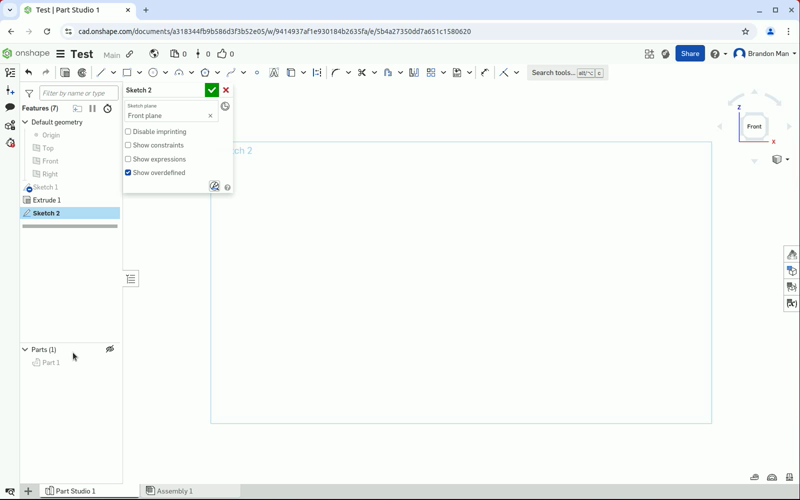
key(c)
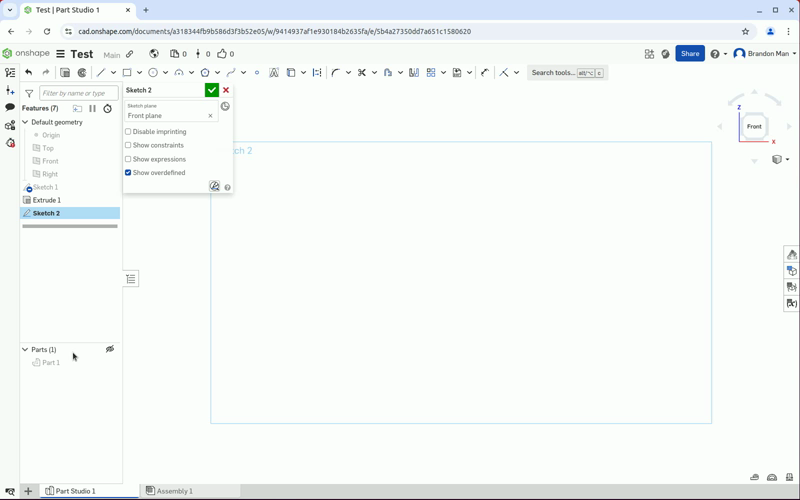
key_down(shift)
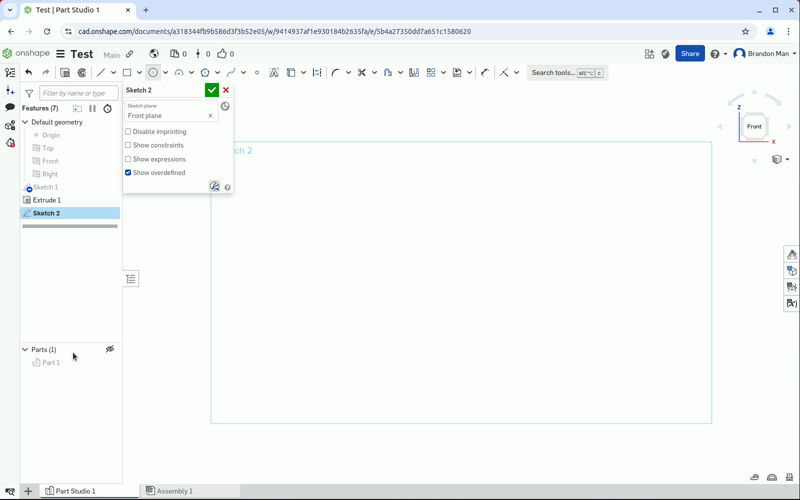
mouse_move(426, 318)
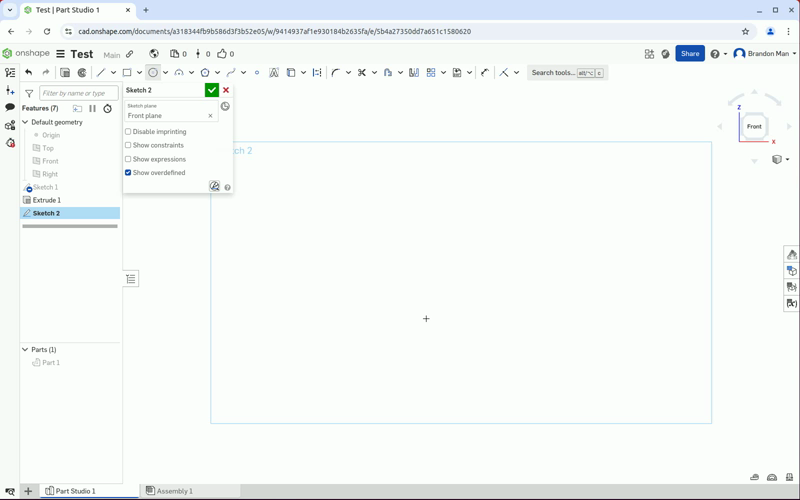
click(426, 318)
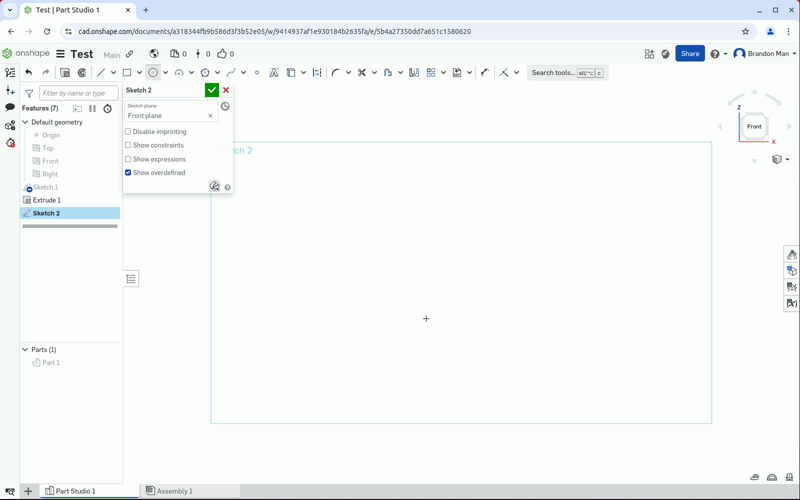
key_up(shift)
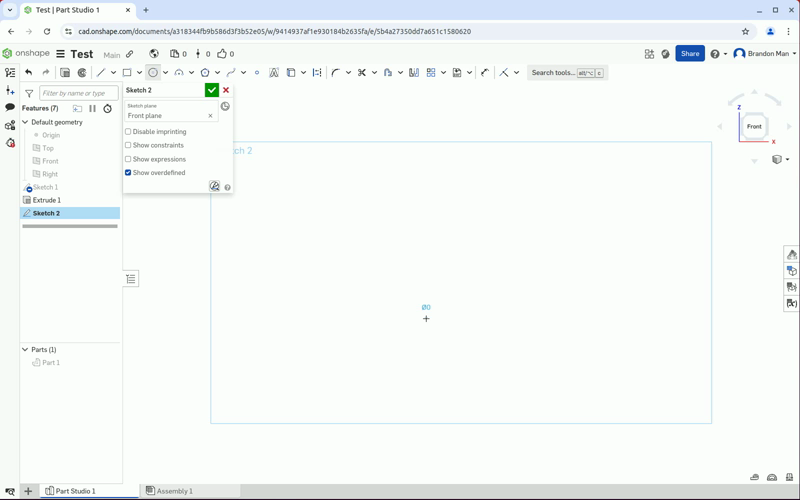
mouse_move(455, 318)
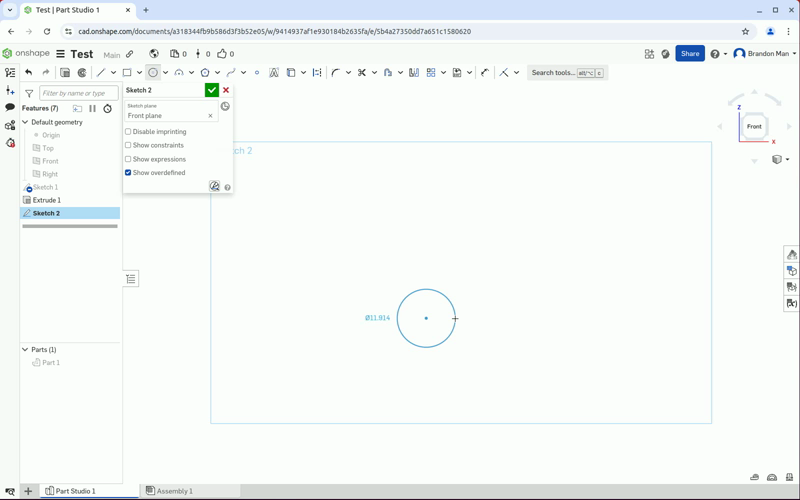
click(455, 318)
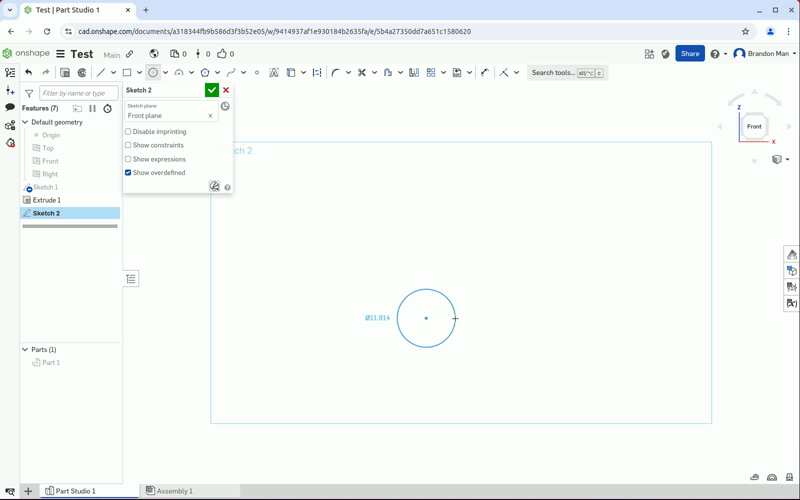
key(esc)
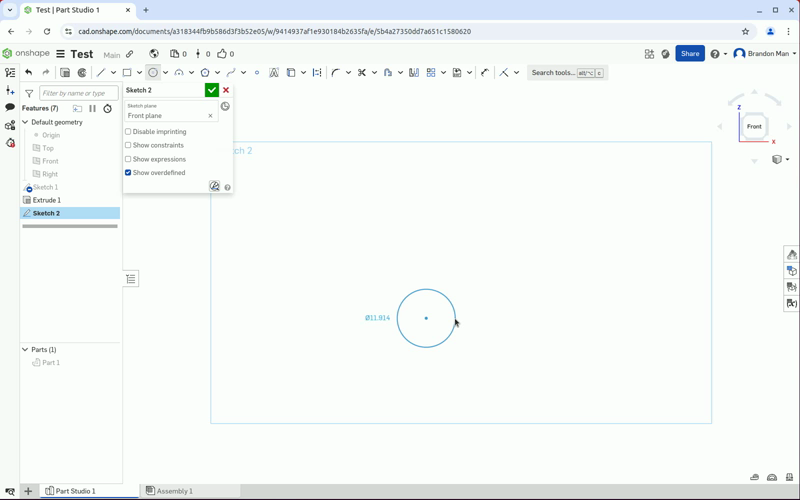
mouse_move(426, 323)
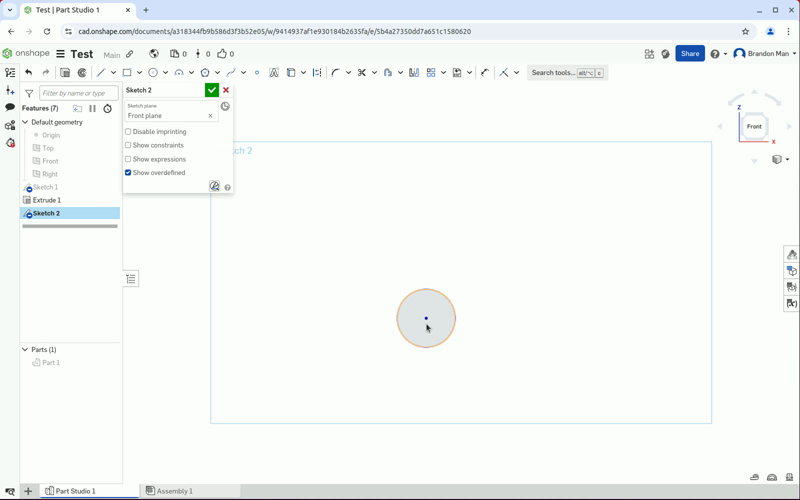
click(426, 323)
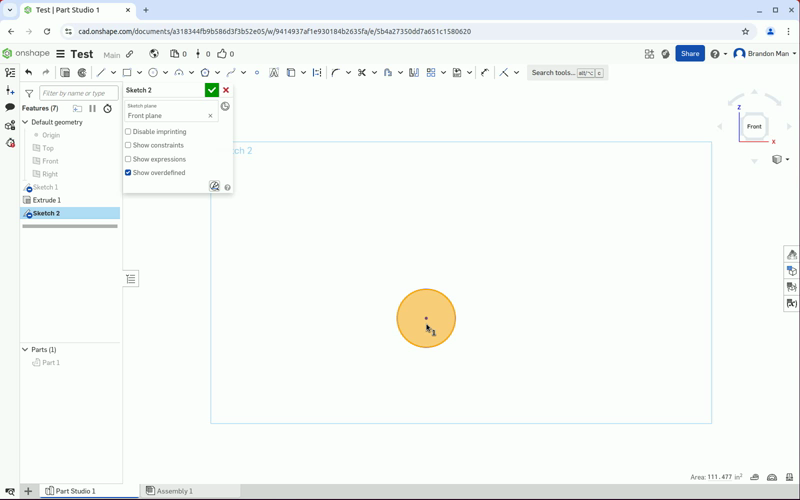
mouse_move(73, 352)
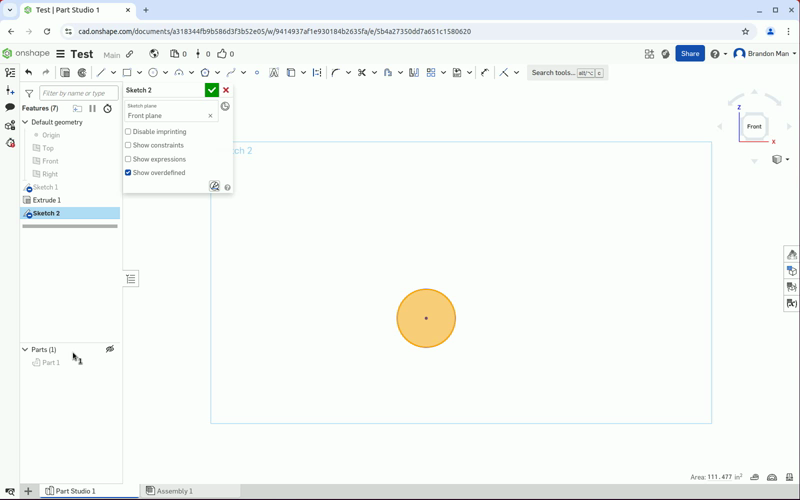
key(shift+y)
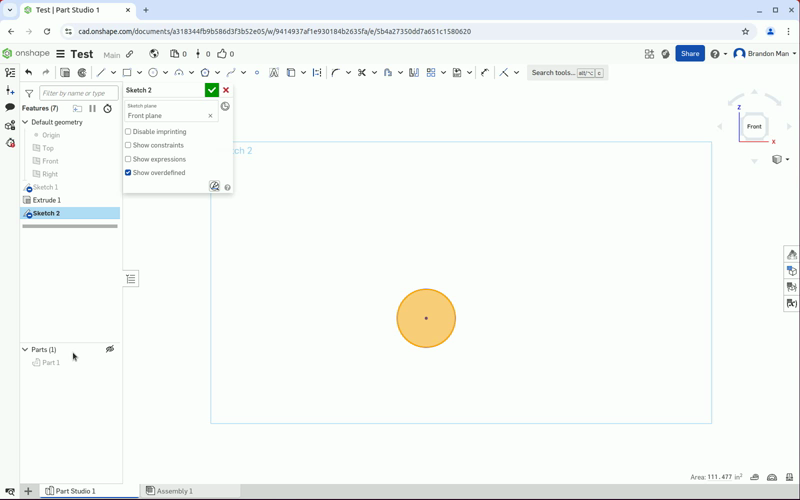
key(shift+e)
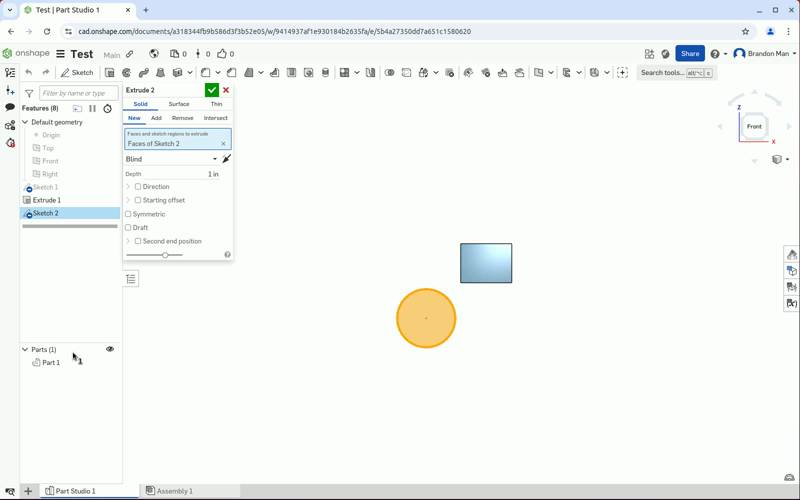
mouse_move(143, 106)
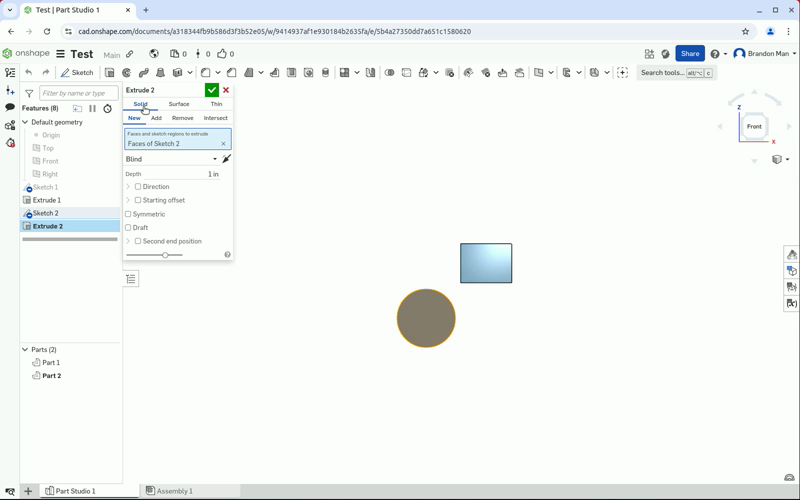
click(143, 106)
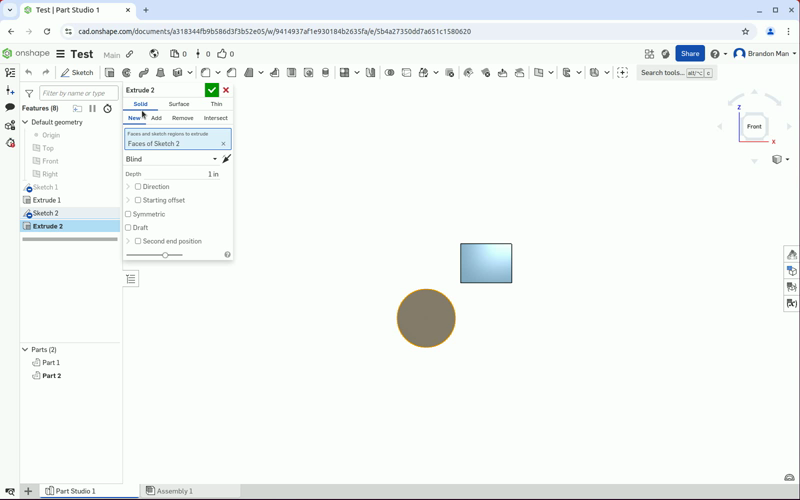
mouse_move(137, 120)
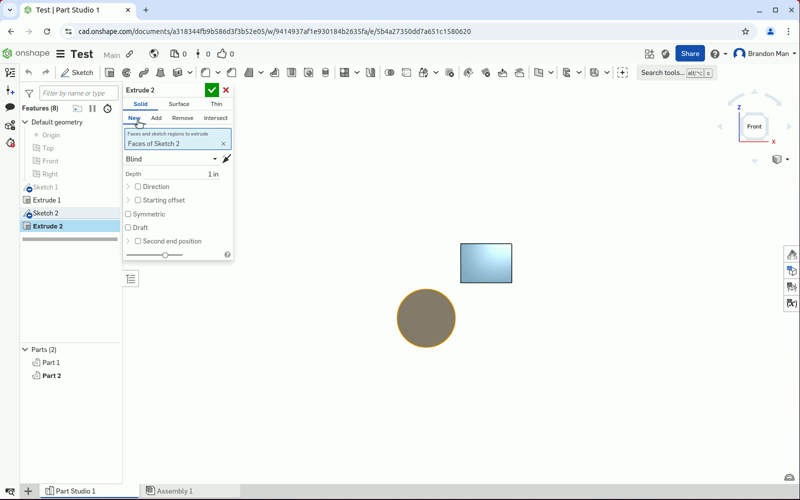
click(137, 120)
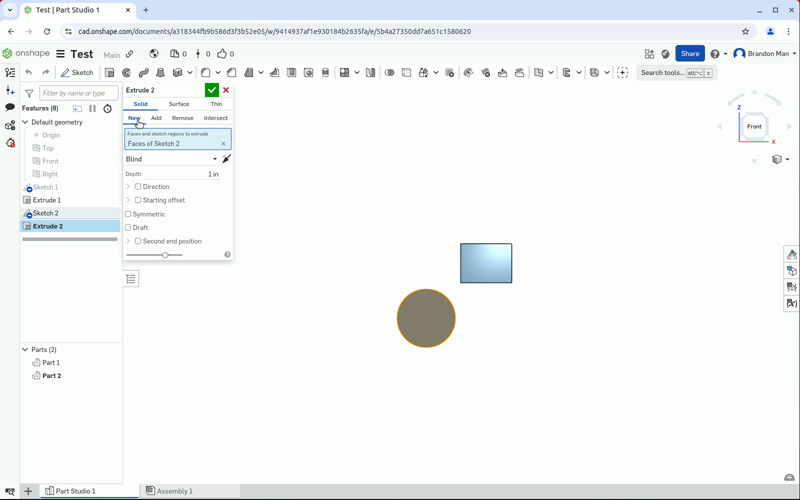
key(tab, 4)
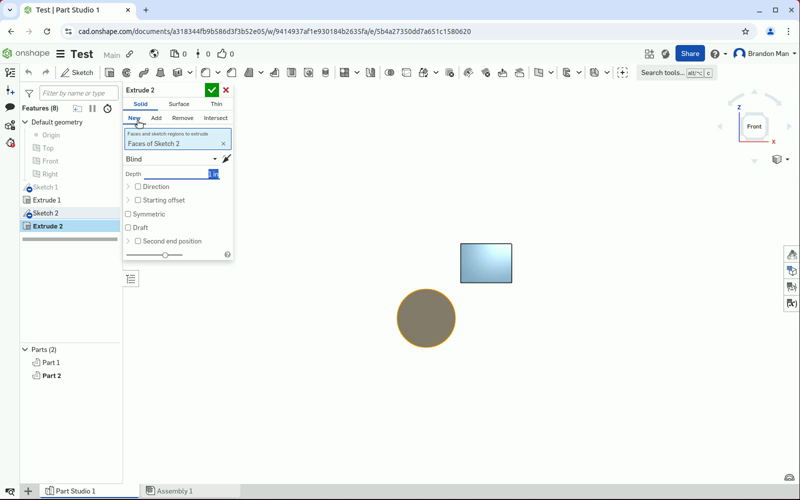
text(23.108)
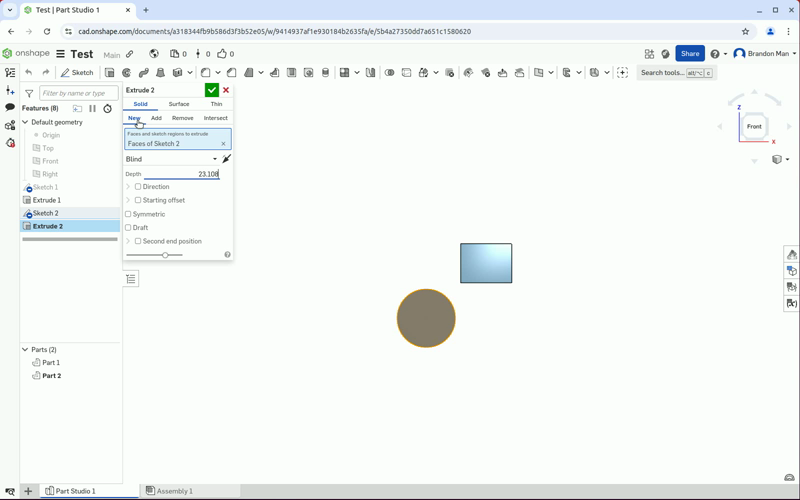
key(enter)
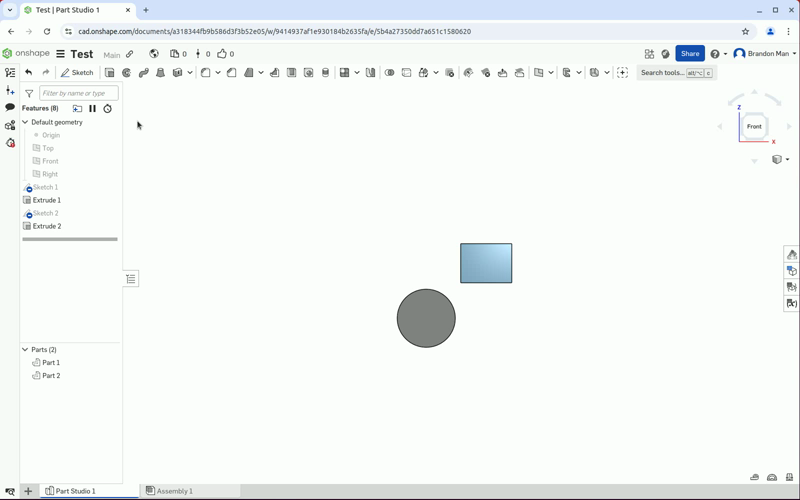
key(shift+h)
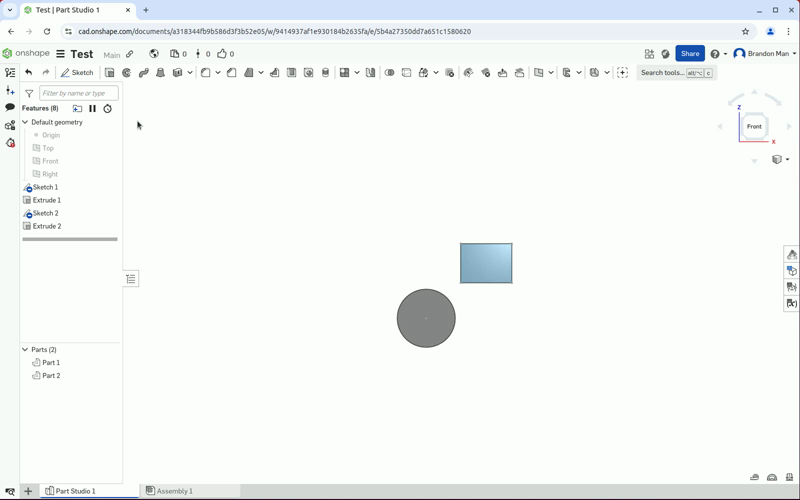
key(shift+h)
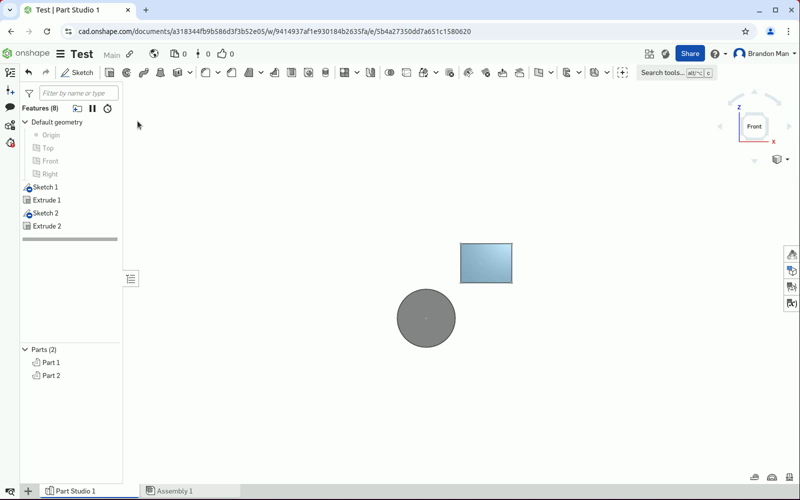
key(shift+7)
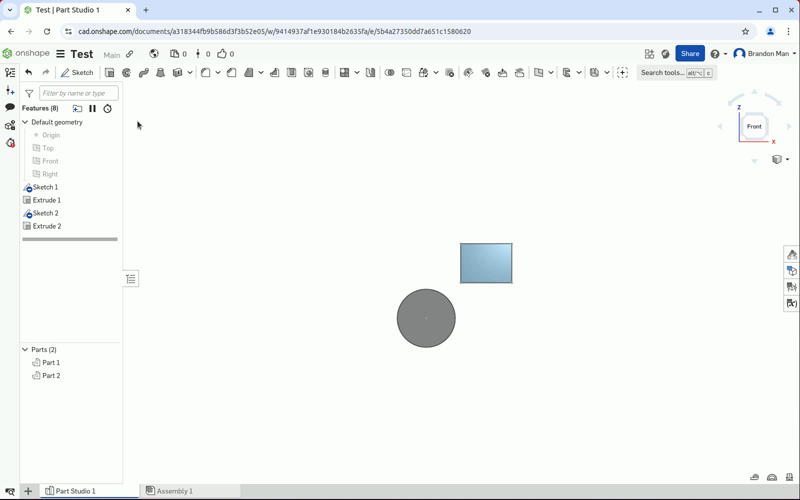
key(left, 2)
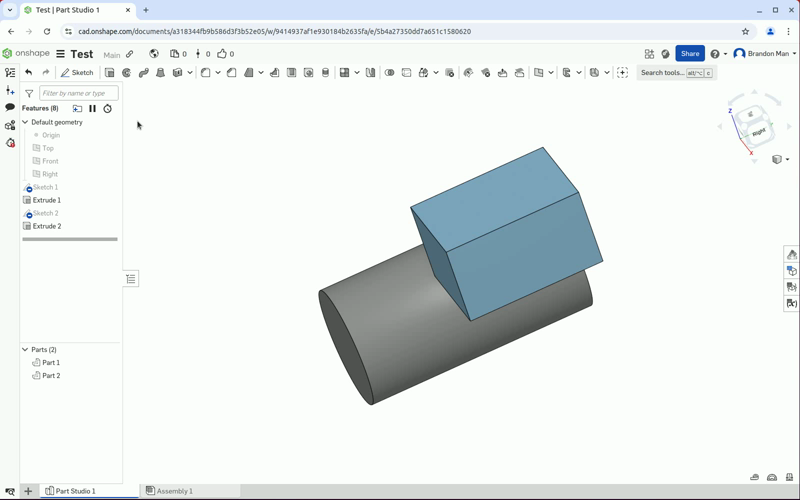
key(down, 2)
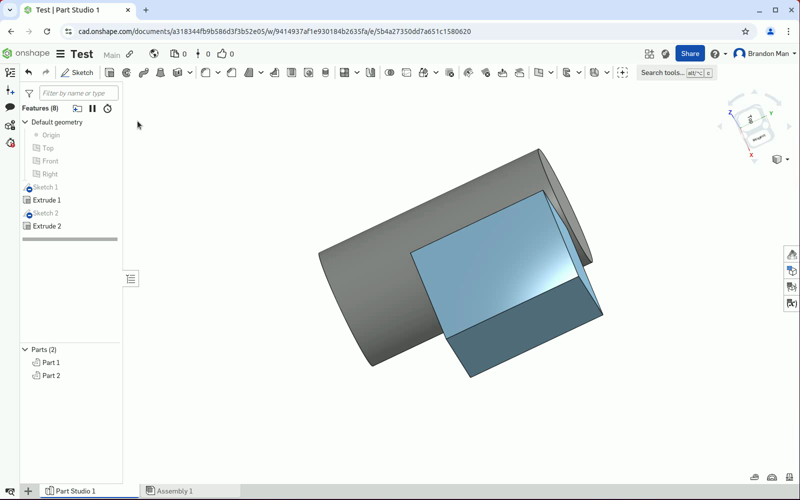
key(up, 2)
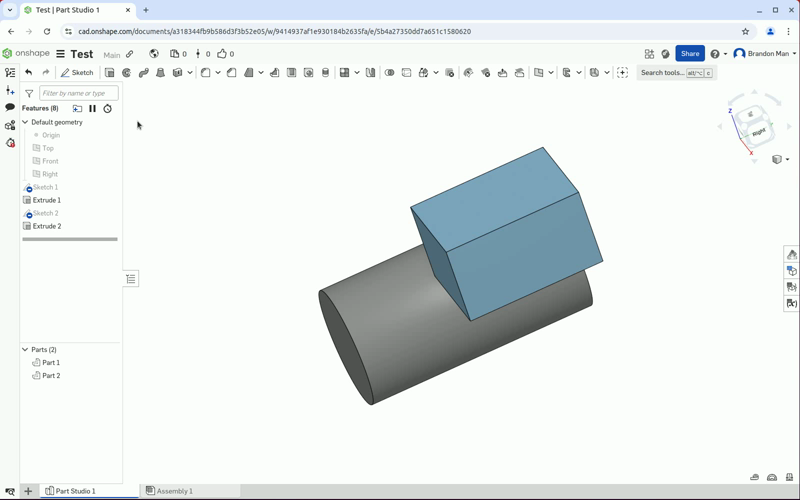
key(right, 2)
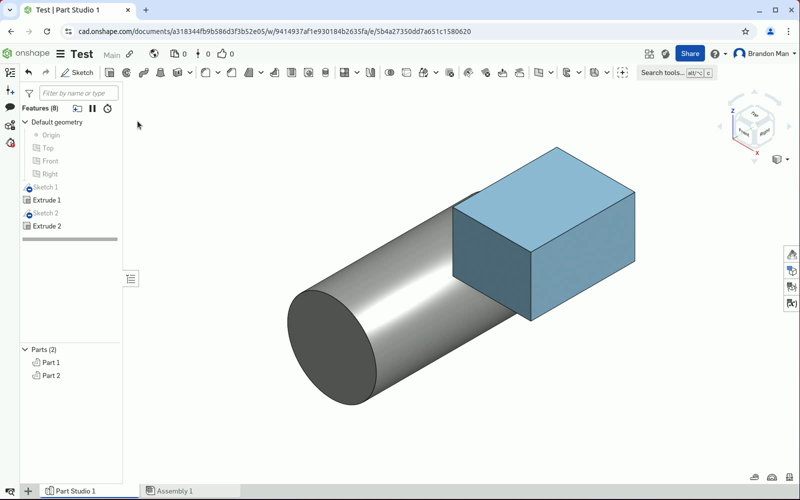
mouse_move(73, 189)
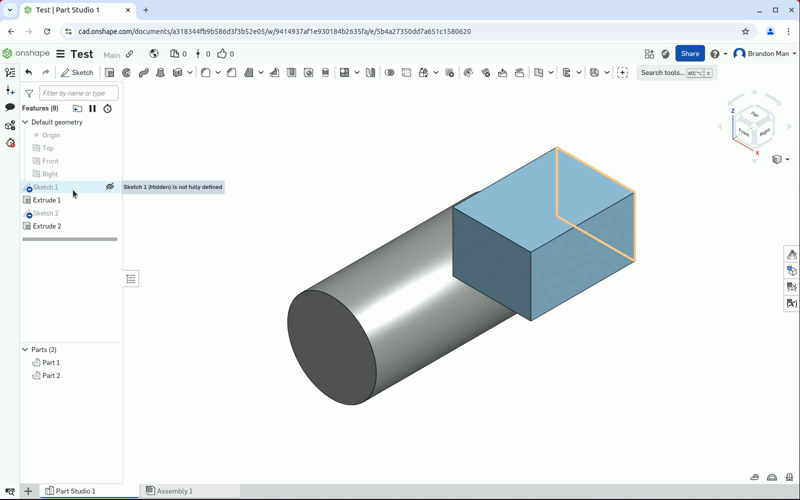
click(73, 189)